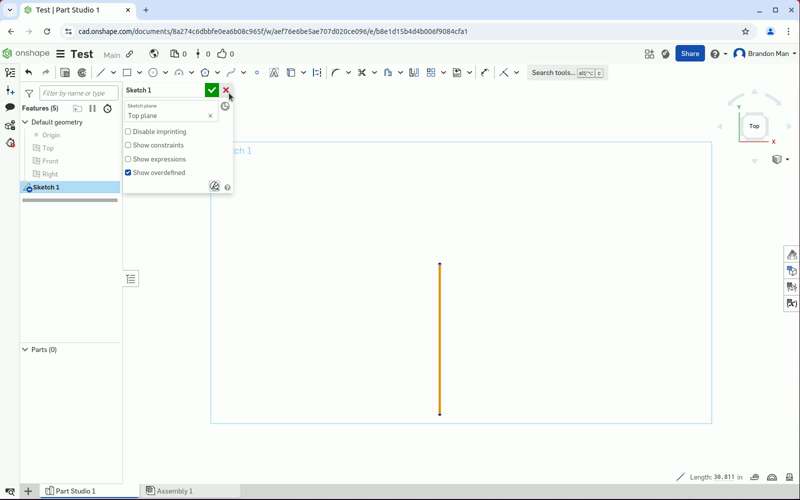
key(shift+h)
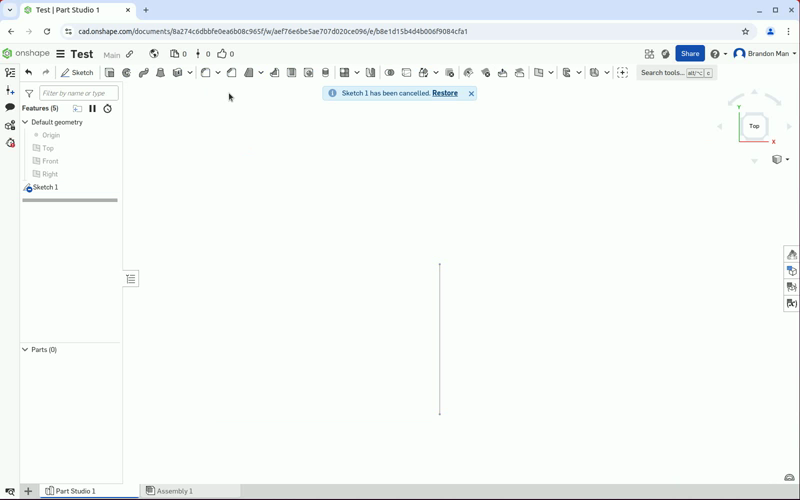
key(shift+s)
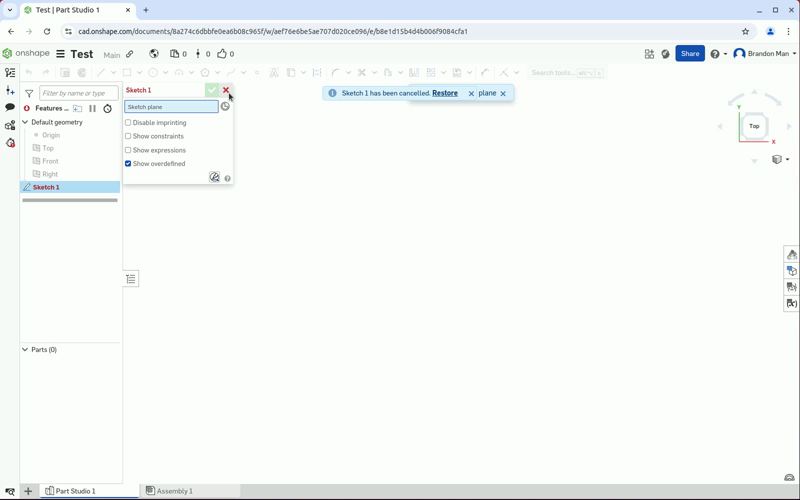
mouse_move(73, 150)
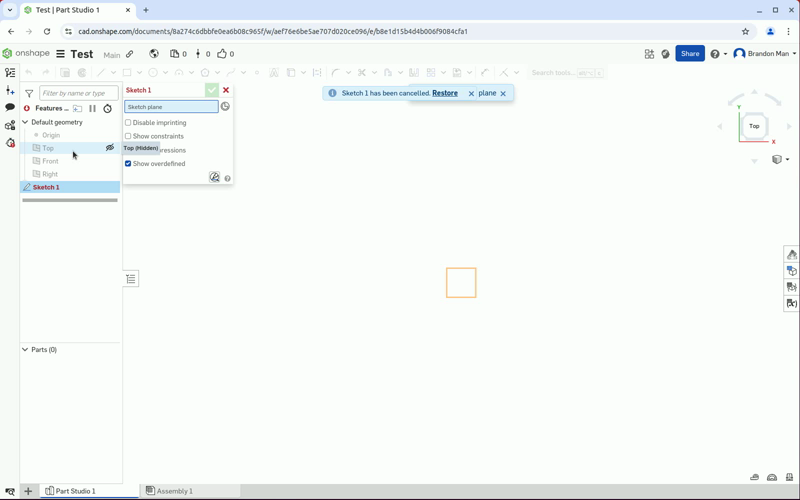
click(73, 150)
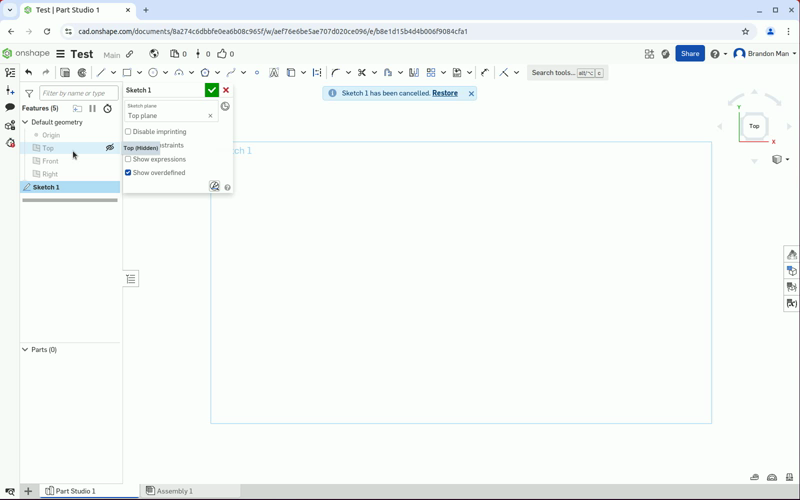
mouse_move(73, 352)
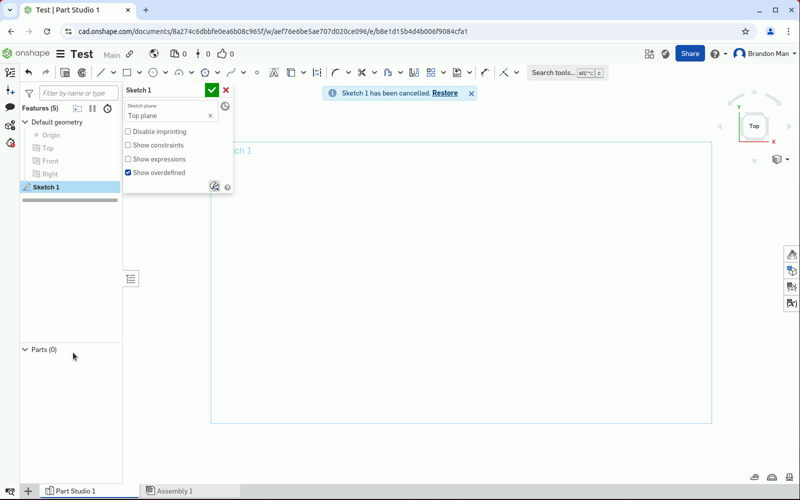
key(y)
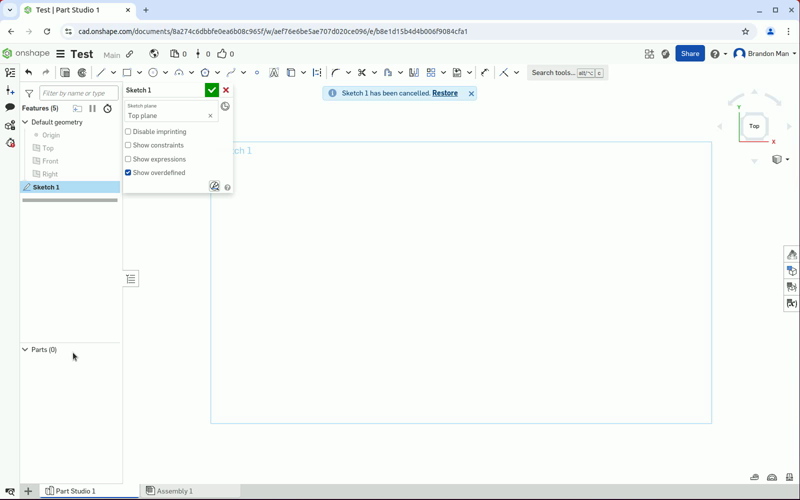
key(l)
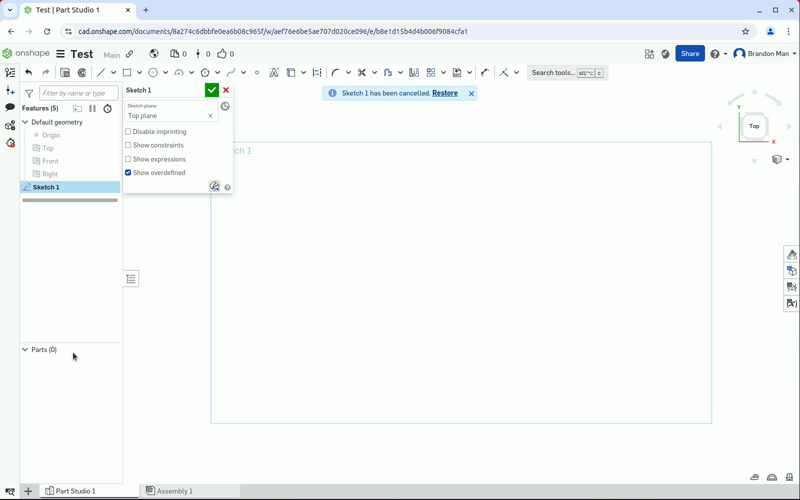
key_down(shift)
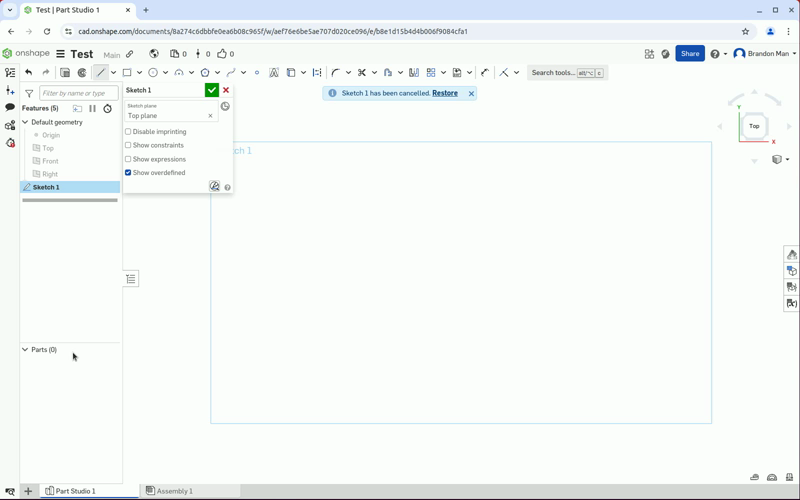
mouse_move(368, 353)
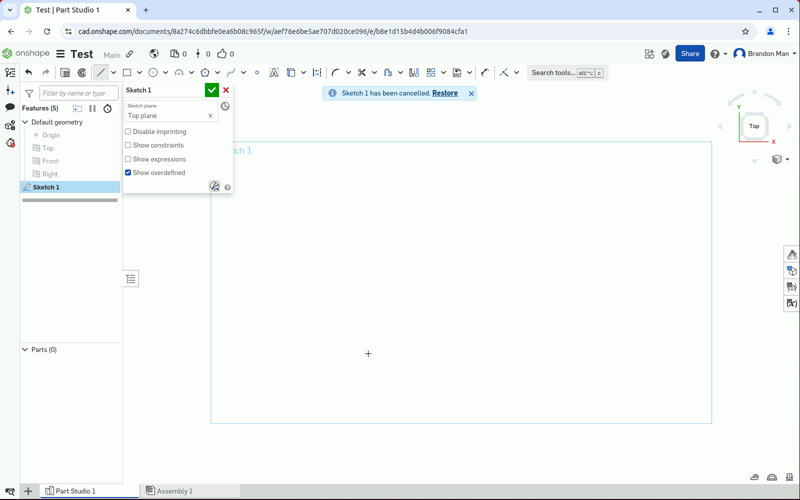
click(368, 353)
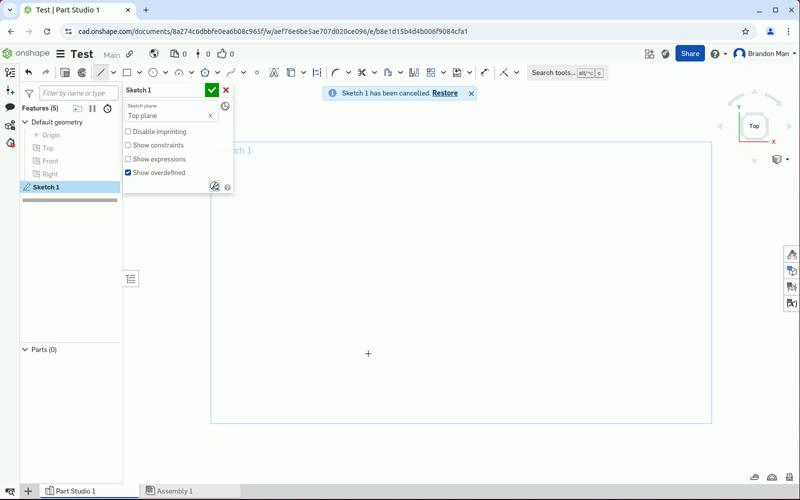
key_up(shift)
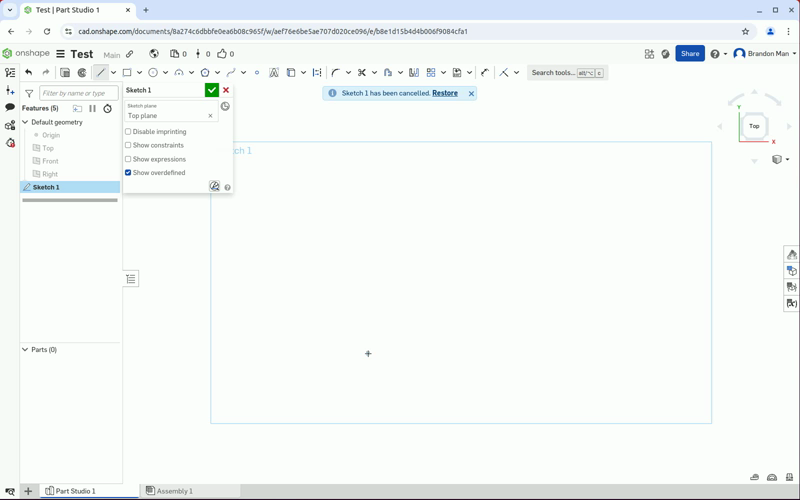
key_down(shift)
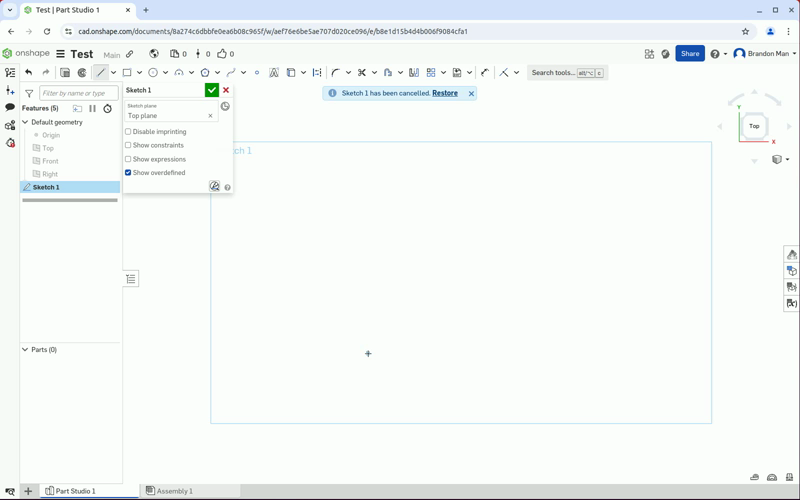
mouse_move(398, 353)
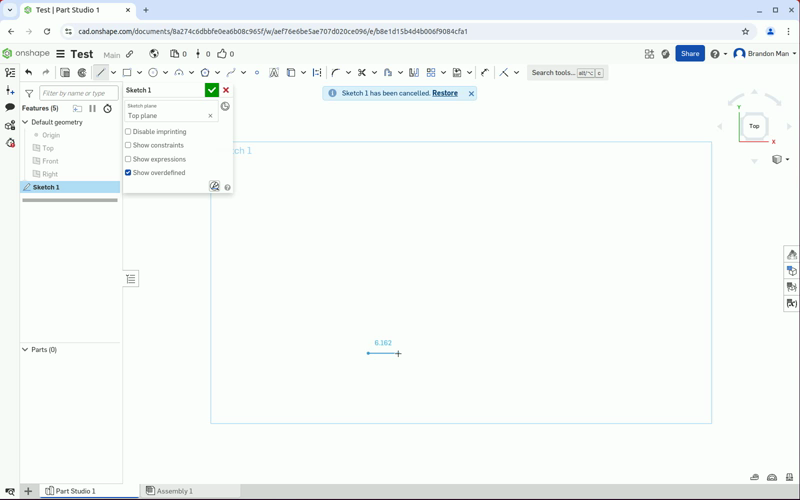
mouse_move(415, 353)
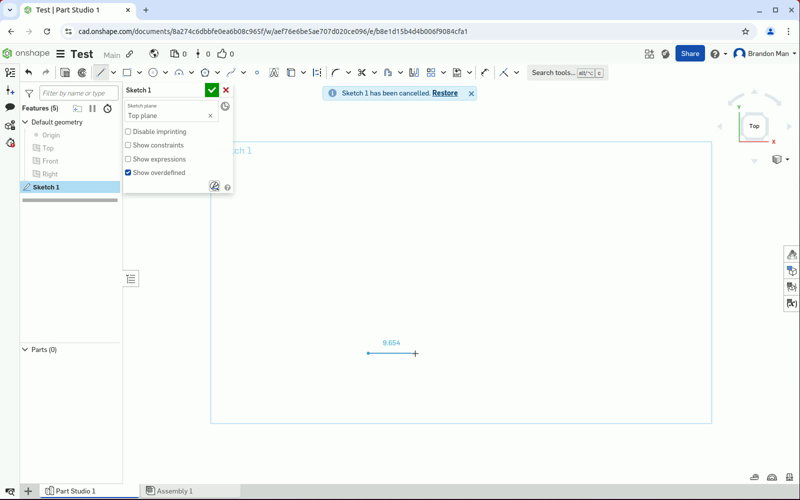
click(415, 353)
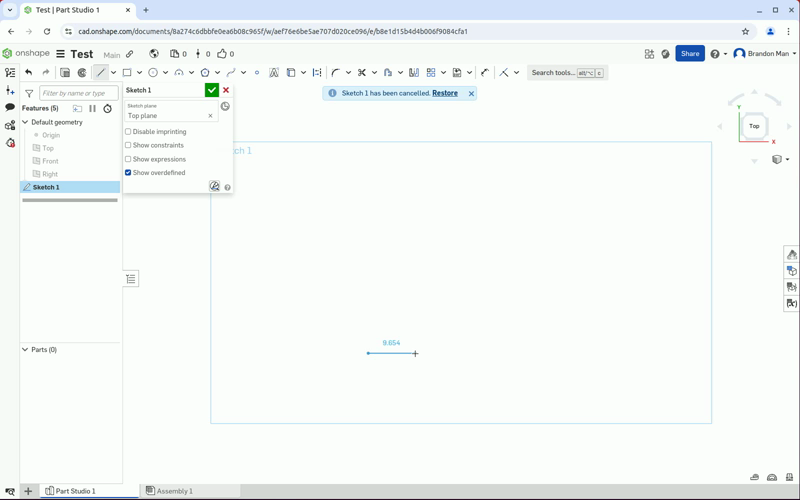
key_up(shift)
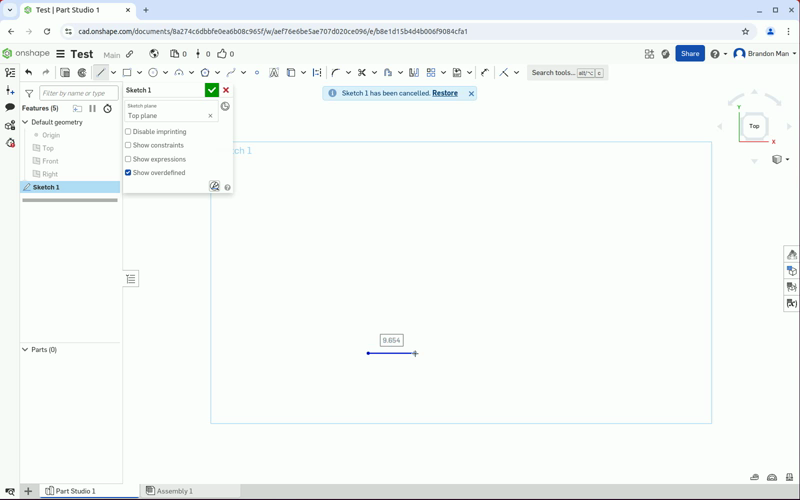
key_down(shift)
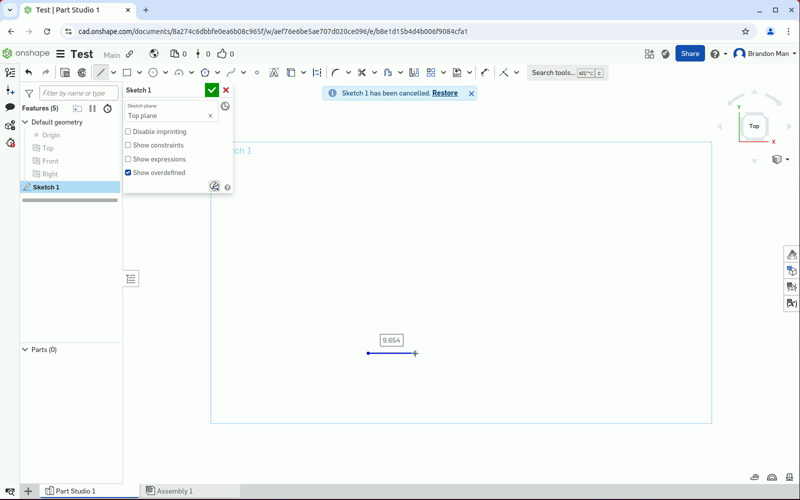
mouse_move(415, 214)
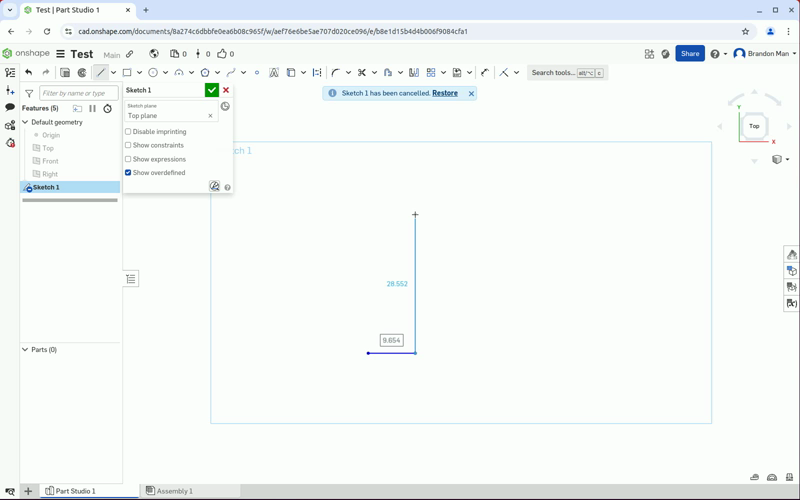
click(415, 214)
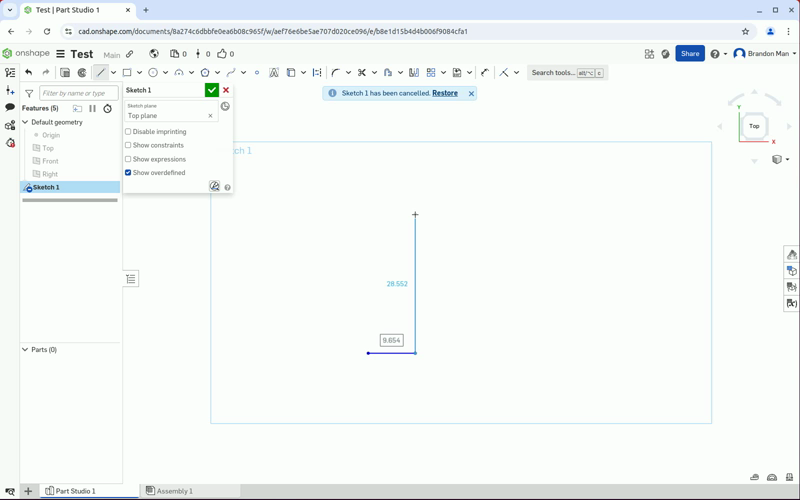
key_up(shift)
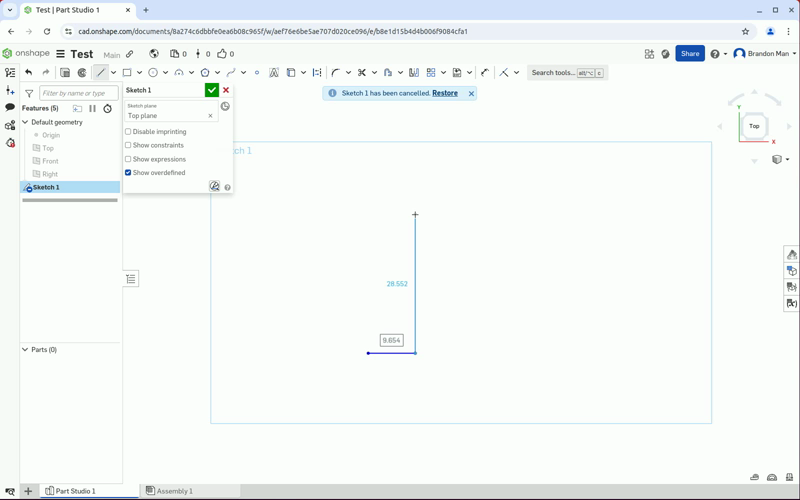
key_down(shift)
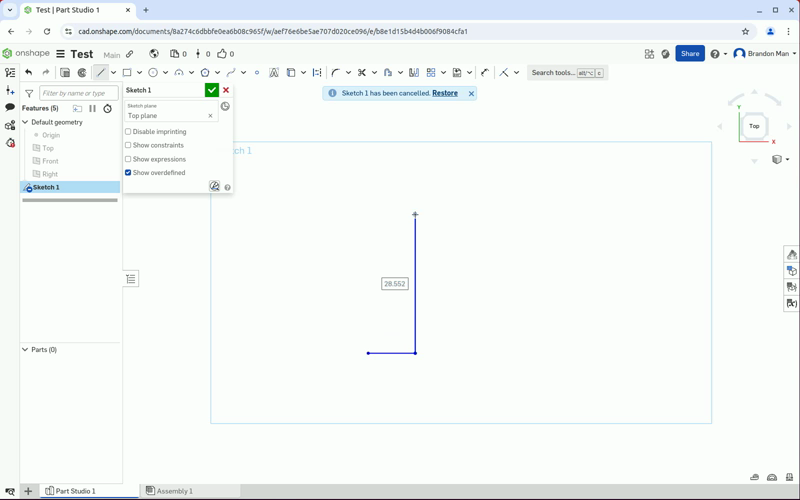
mouse_move(445, 214)
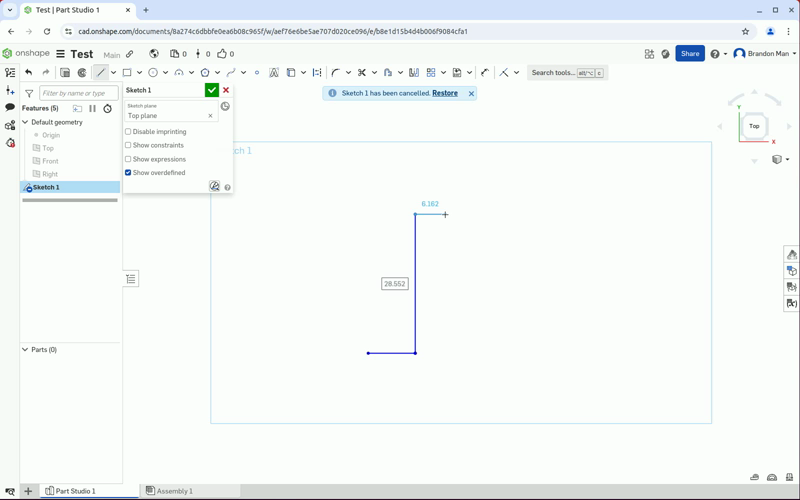
mouse_move(368, 214)
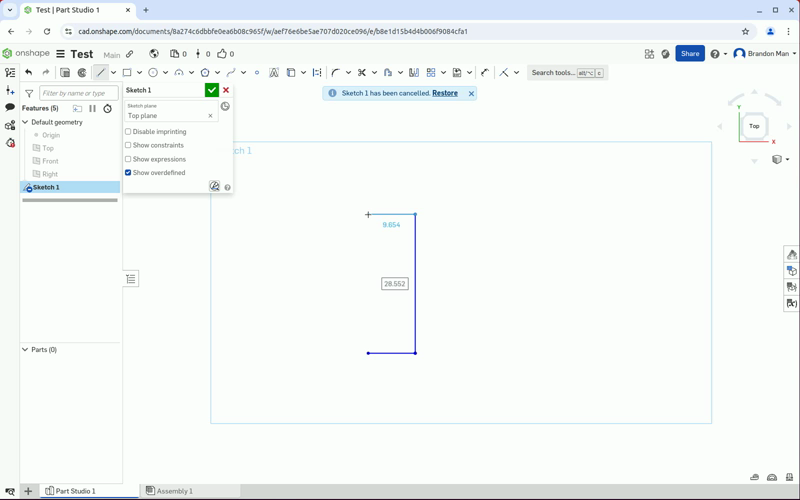
click(368, 214)
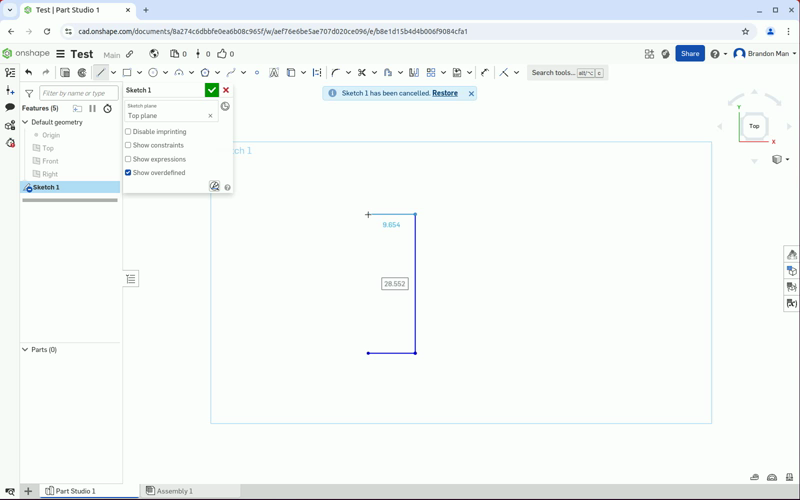
key_up(shift)
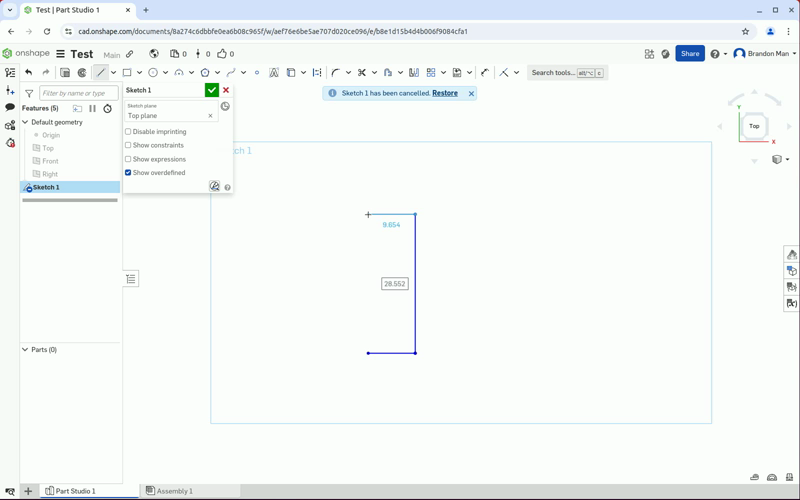
key_down(shift)
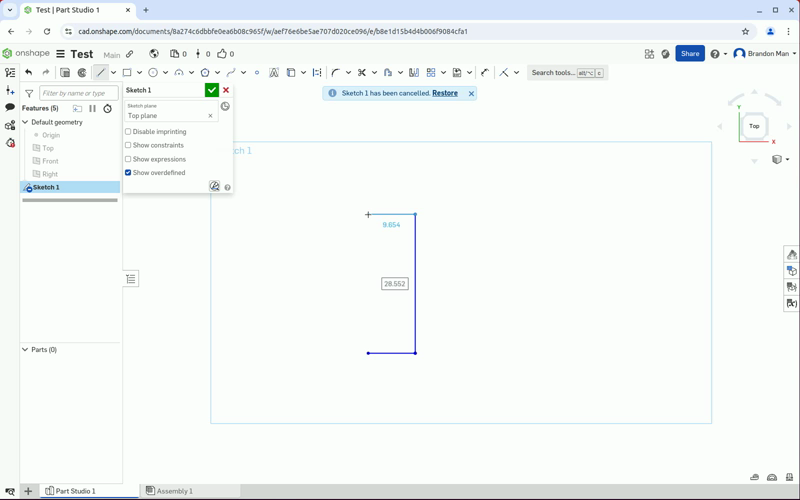
mouse_move(368, 353)
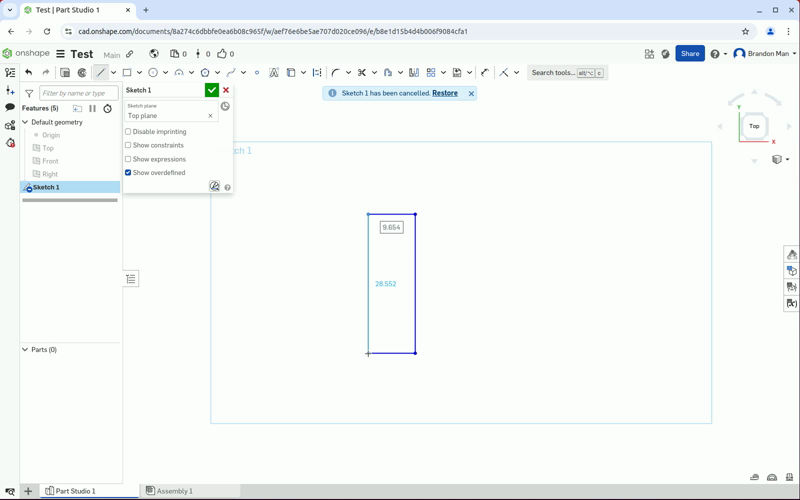
key_up(shift)
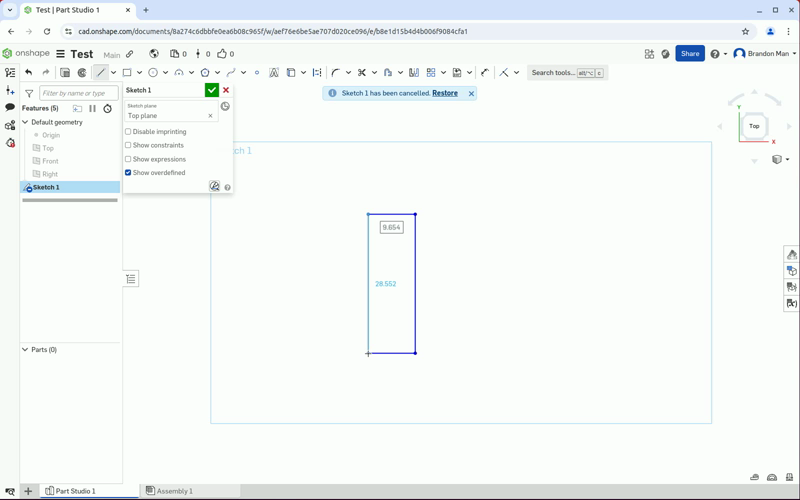
click(368, 353)
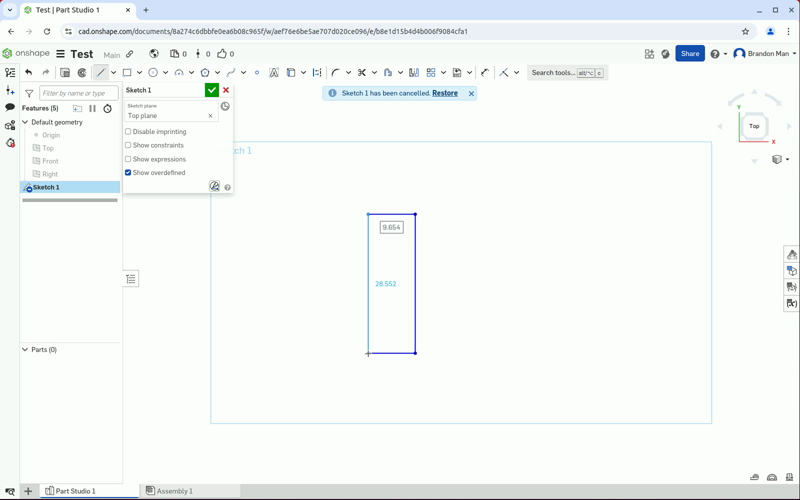
key(esc)
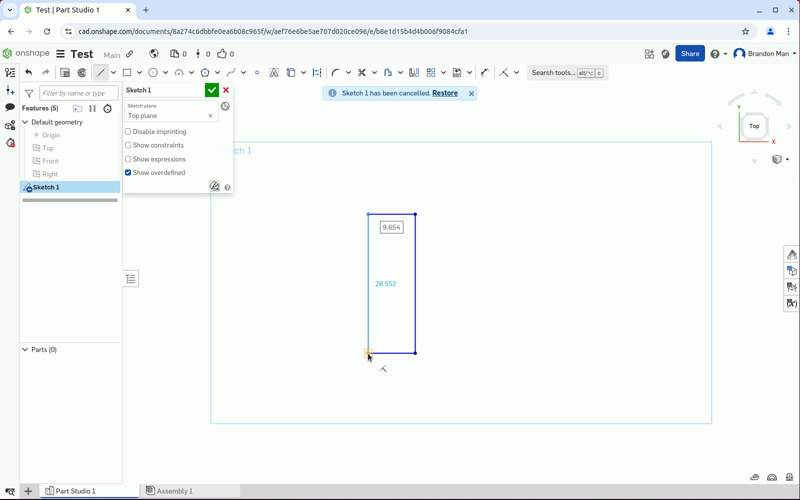
mouse_move(388, 274)
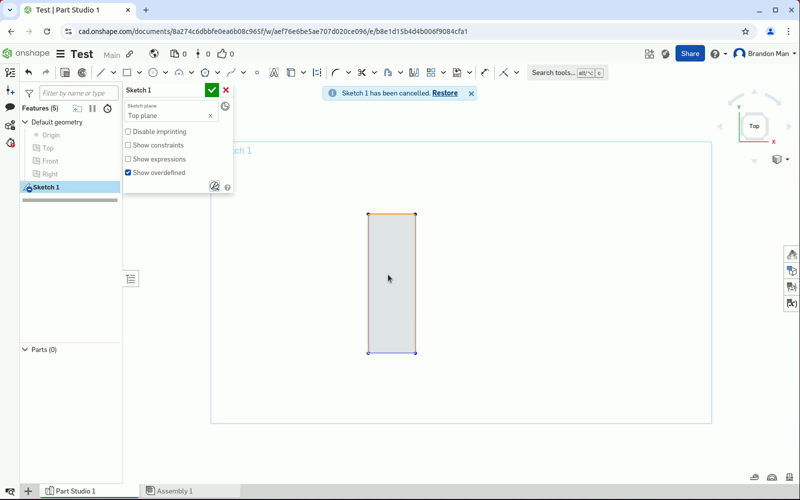
click(388, 274)
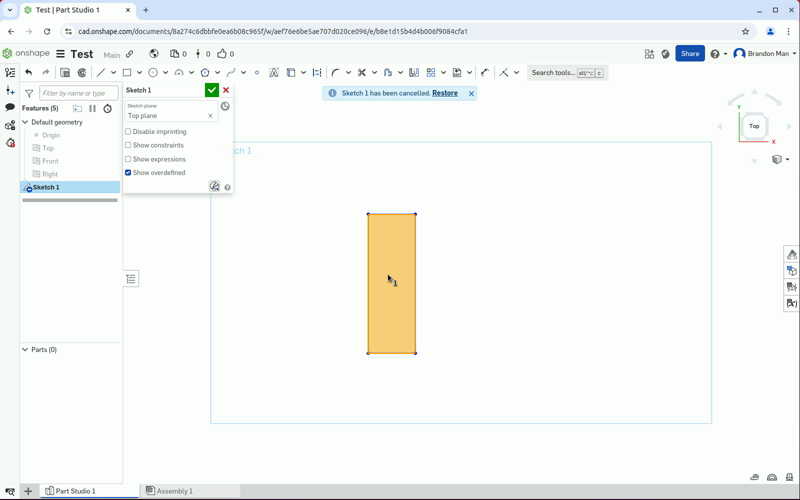
mouse_move(73, 352)
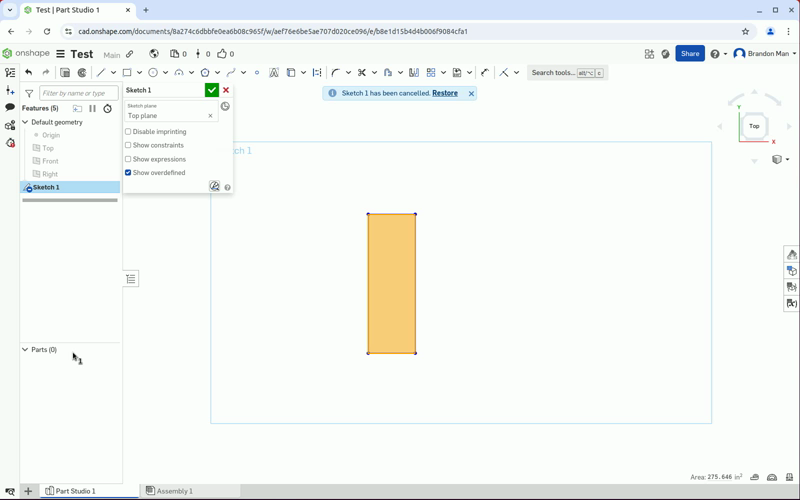
key(shift+y)
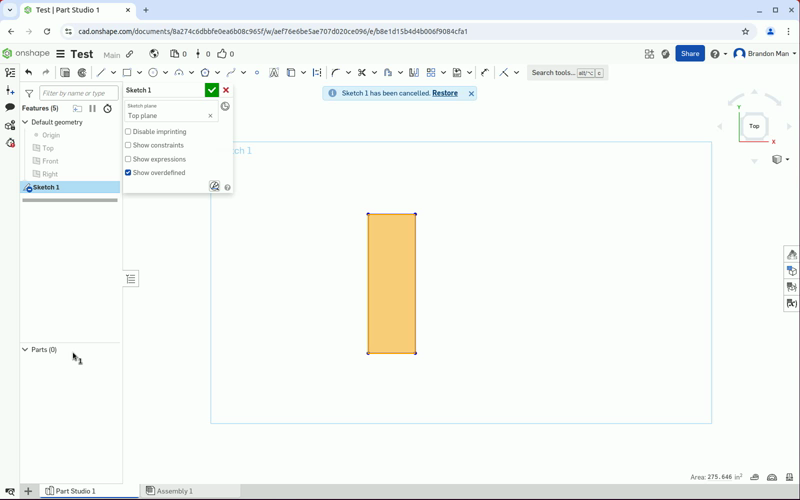
key(shift+e)
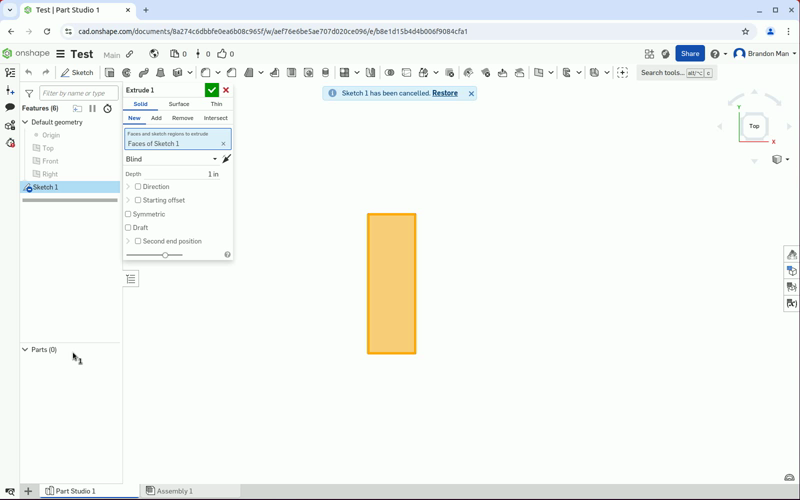
mouse_move(143, 106)
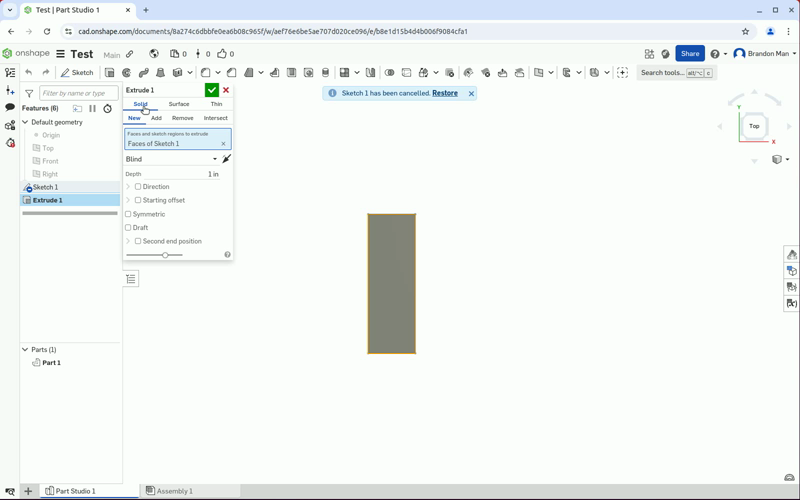
click(143, 106)
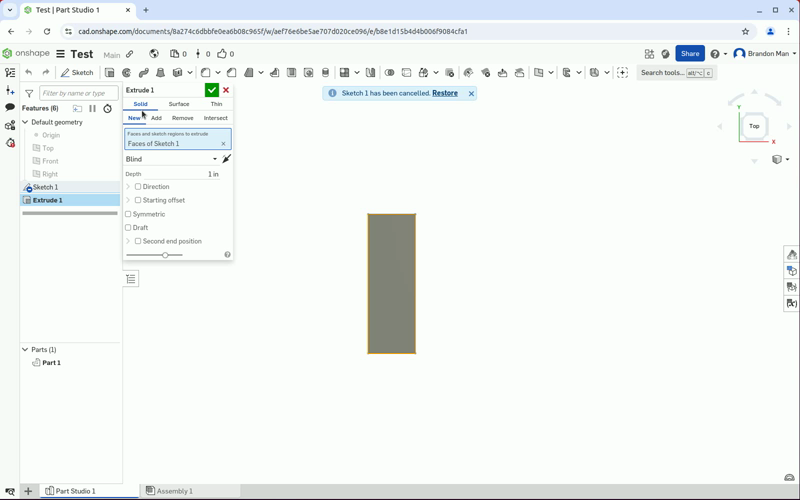
mouse_move(137, 120)
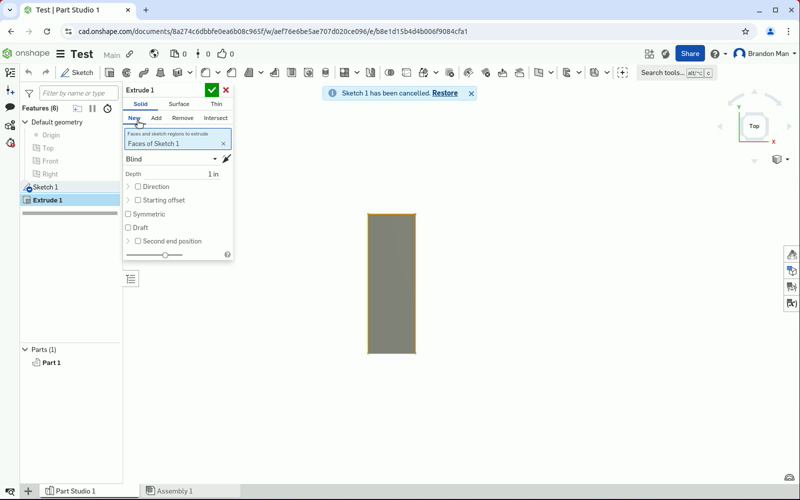
click(137, 120)
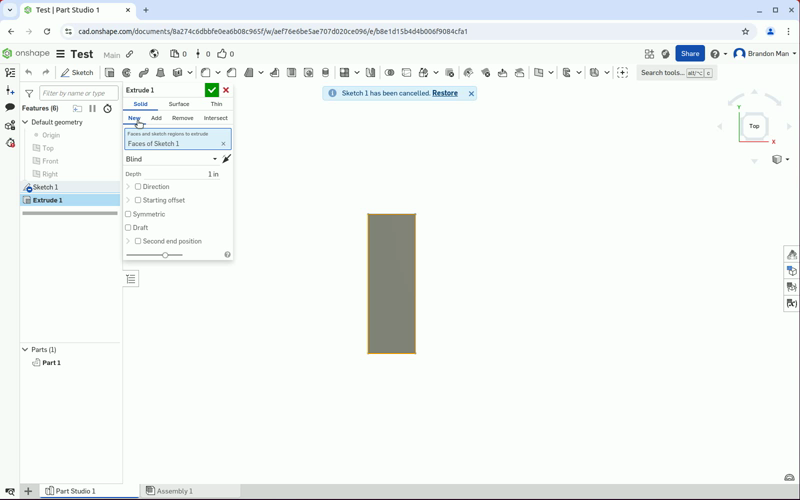
key(tab, 4)
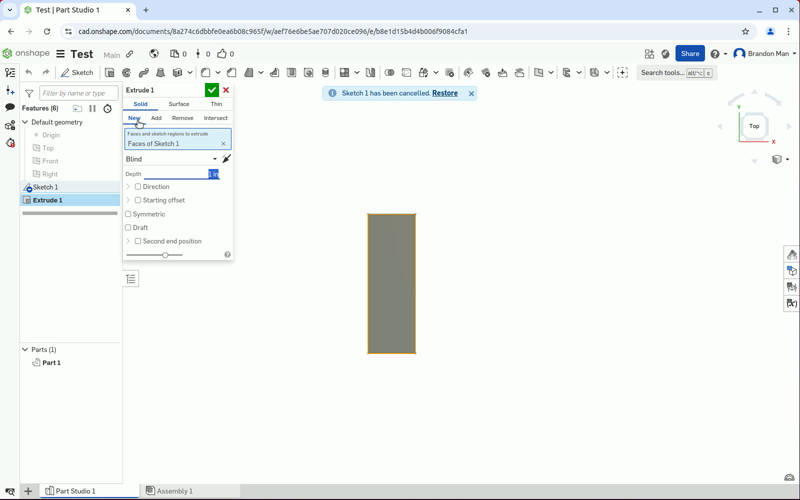
text(3.129)
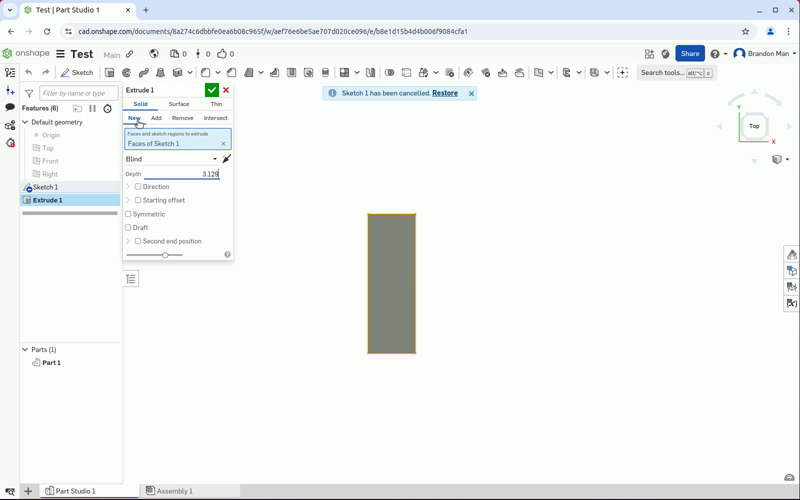
key(enter)
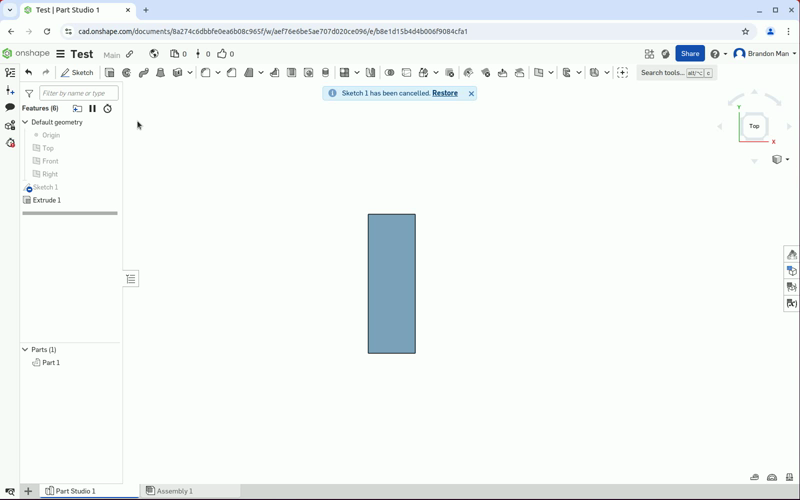
key(shift+h)
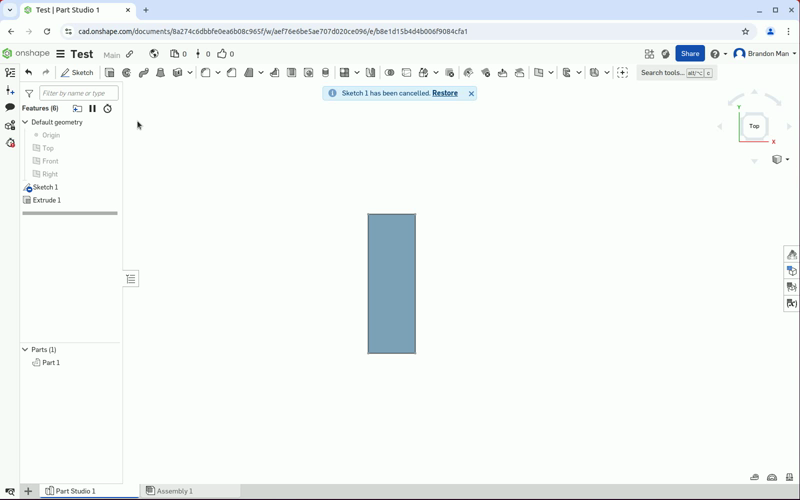
key(shift+h)
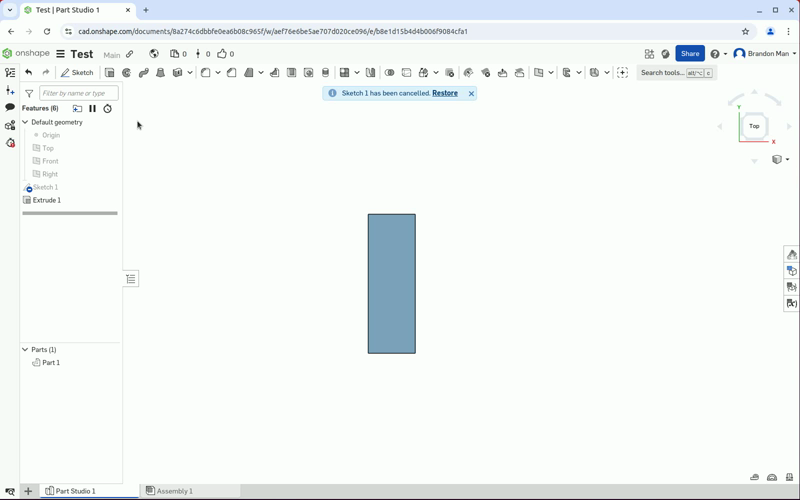
mouse_move(73, 189)
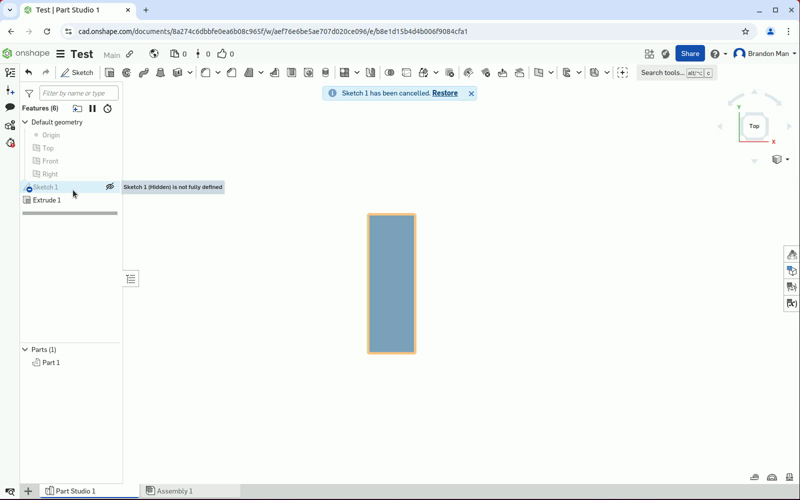
click(73, 189)
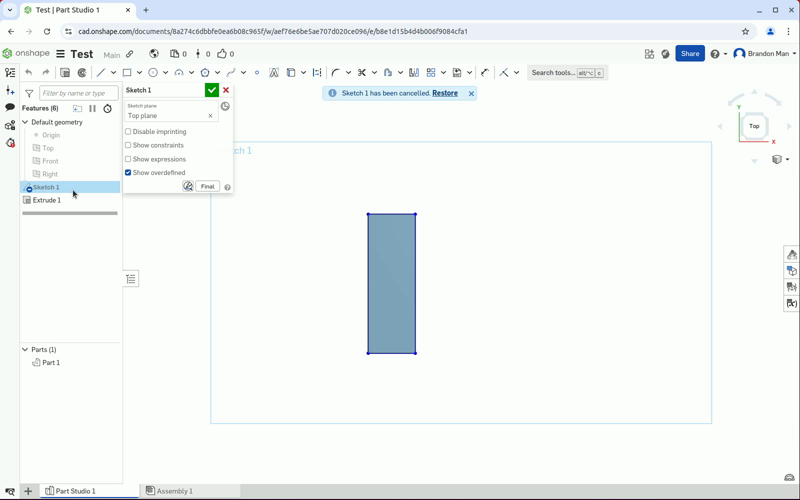
mouse_move(229, 92)
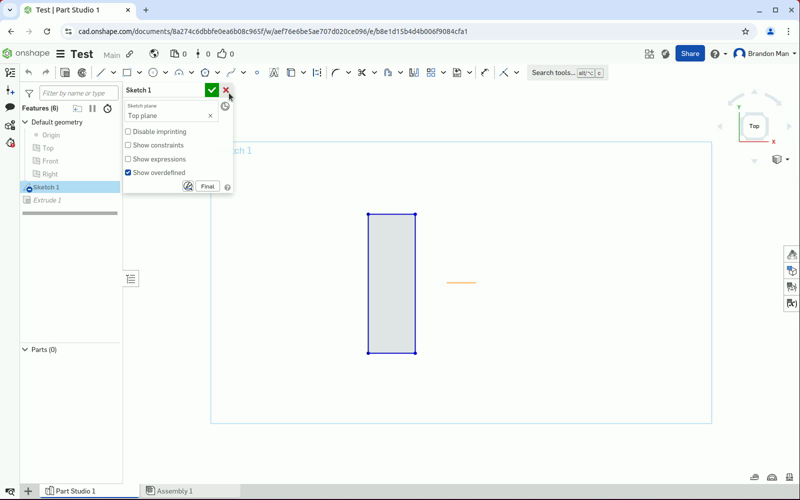
click(229, 92)
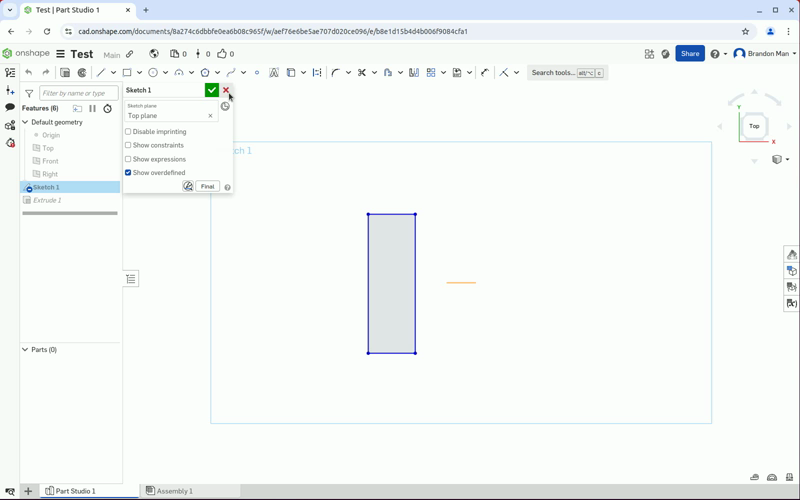
key(shift+s)
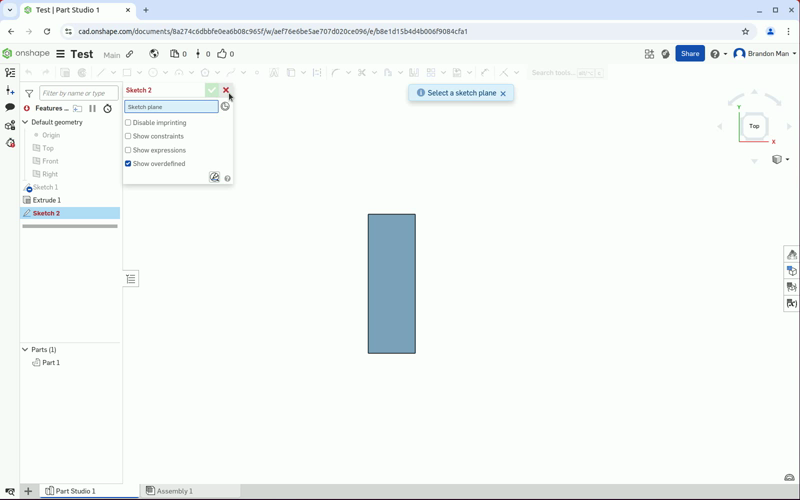
mouse_move(73, 150)
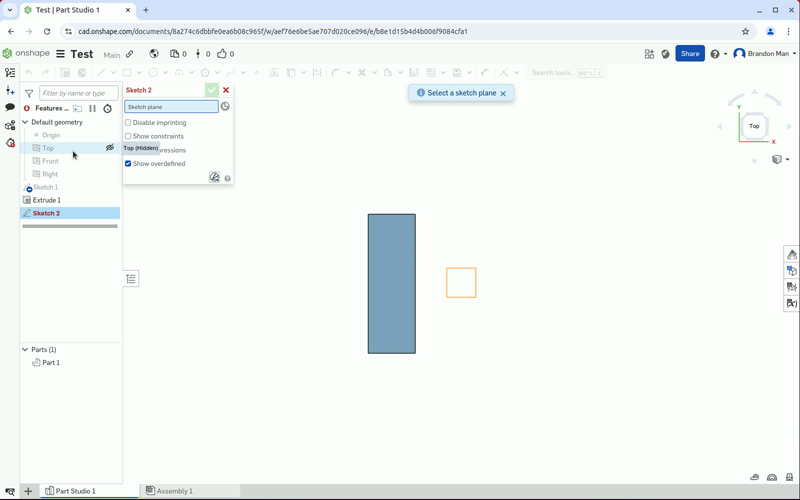
click(73, 150)
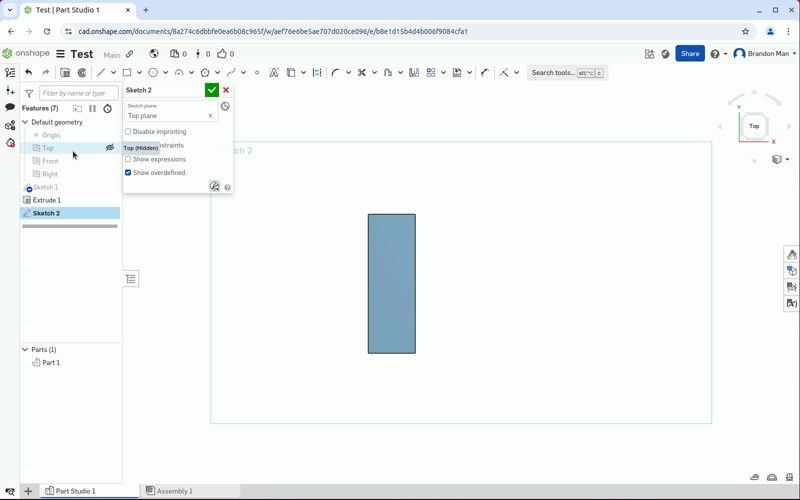
mouse_move(73, 352)
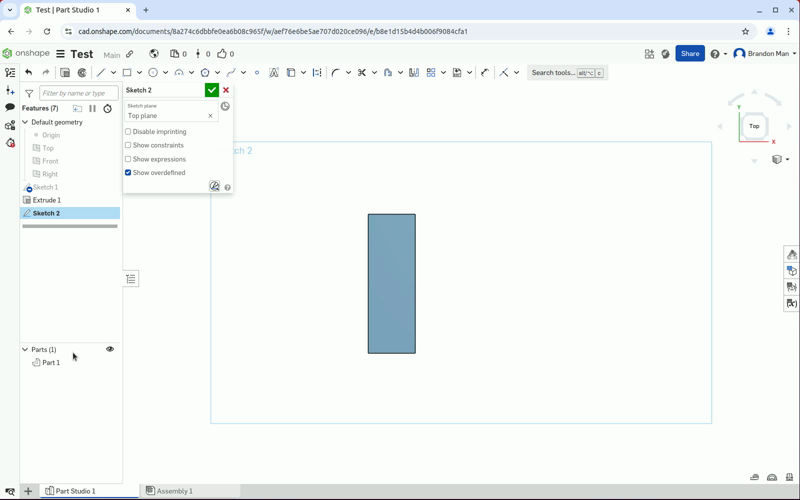
key(y)
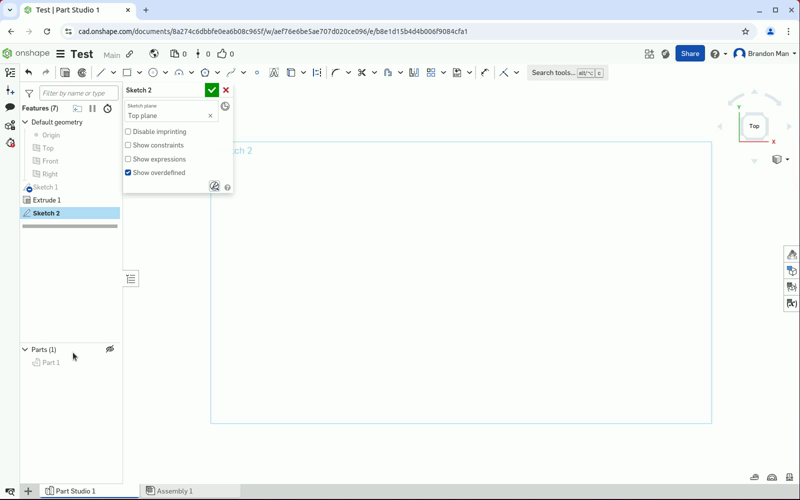
key(l)
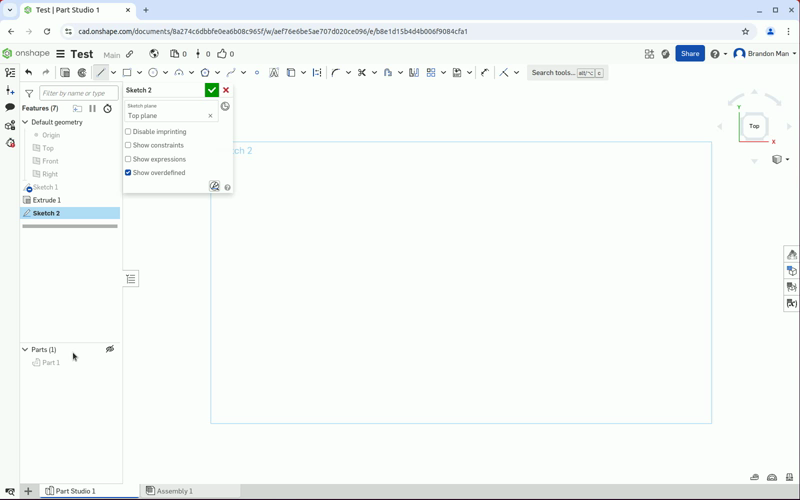
key_down(shift)
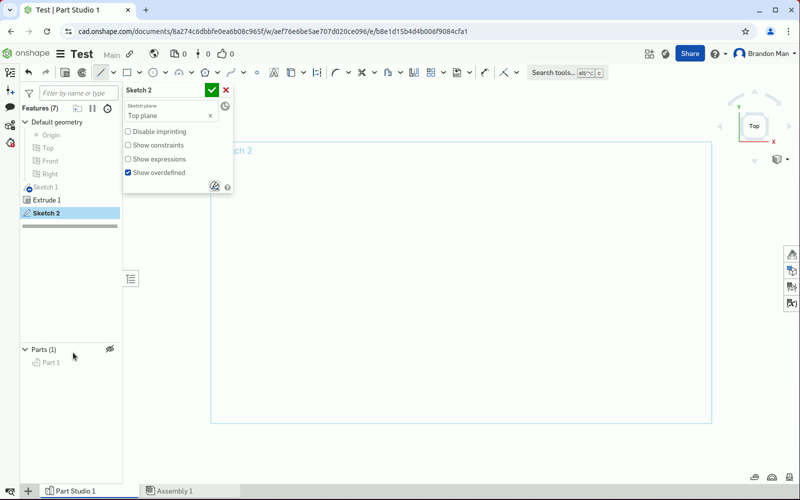
mouse_move(413, 353)
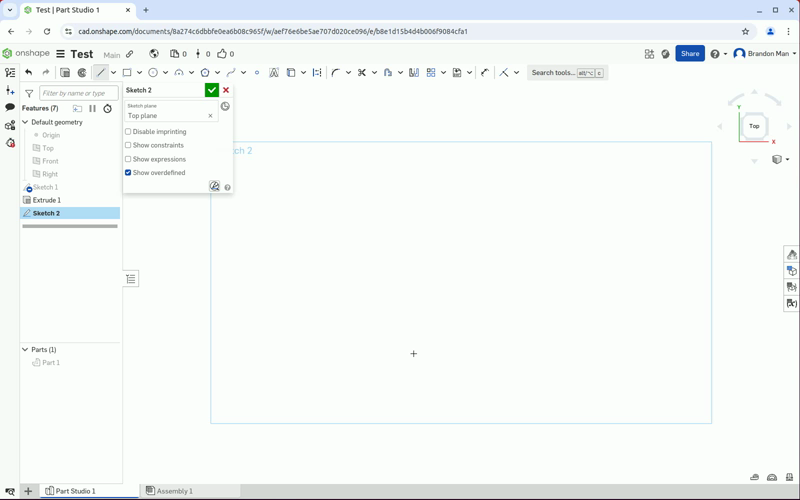
click(413, 353)
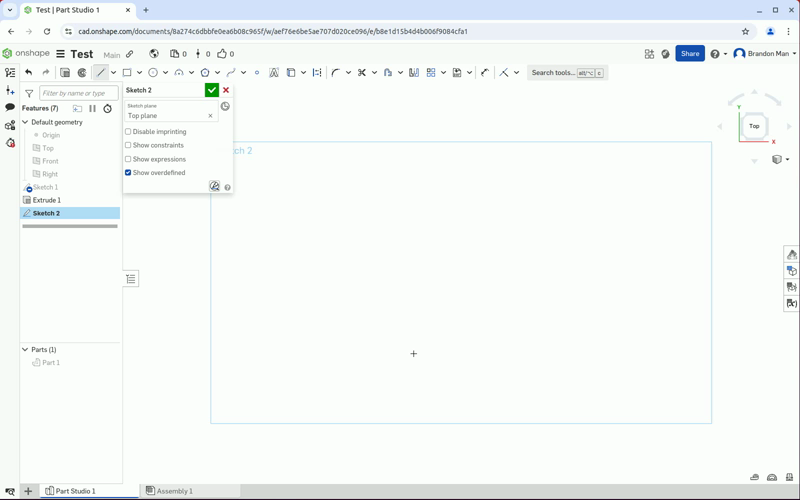
key_up(shift)
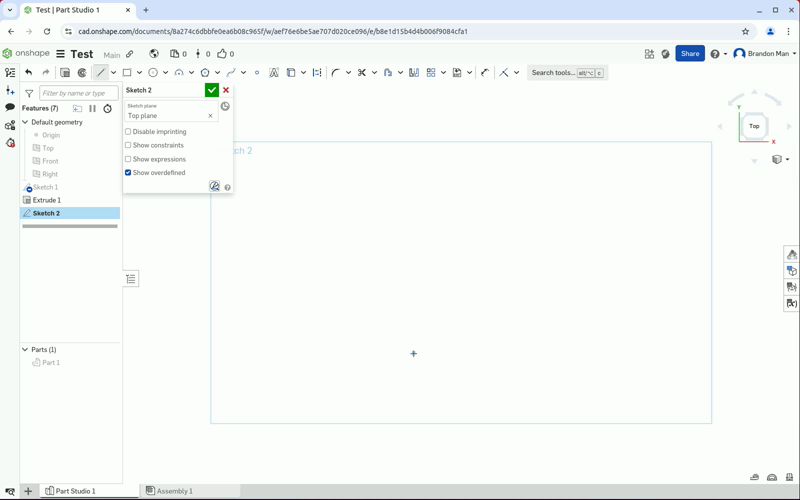
key_down(shift)
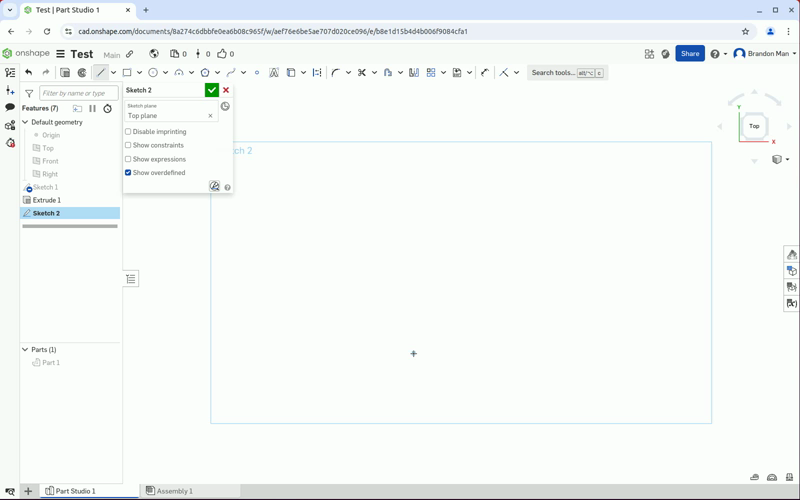
mouse_move(506, 353)
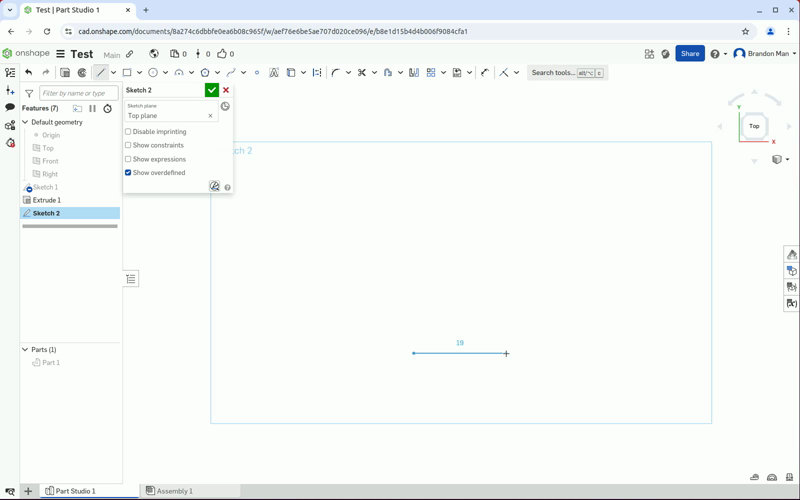
click(506, 353)
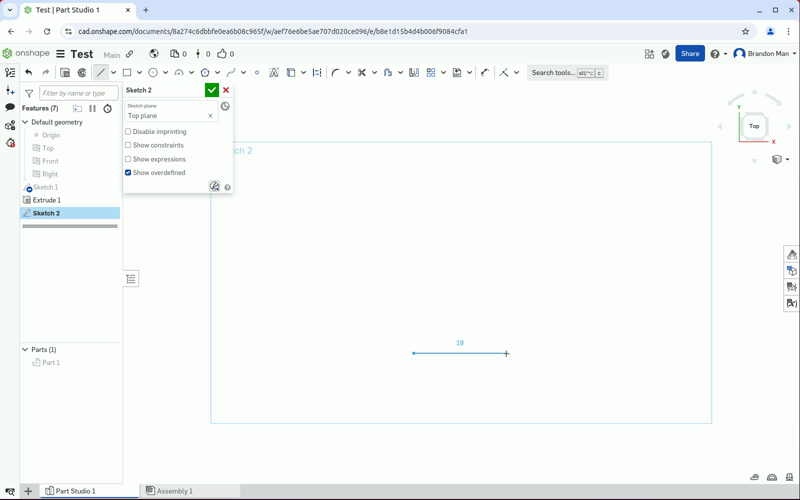
key_up(shift)
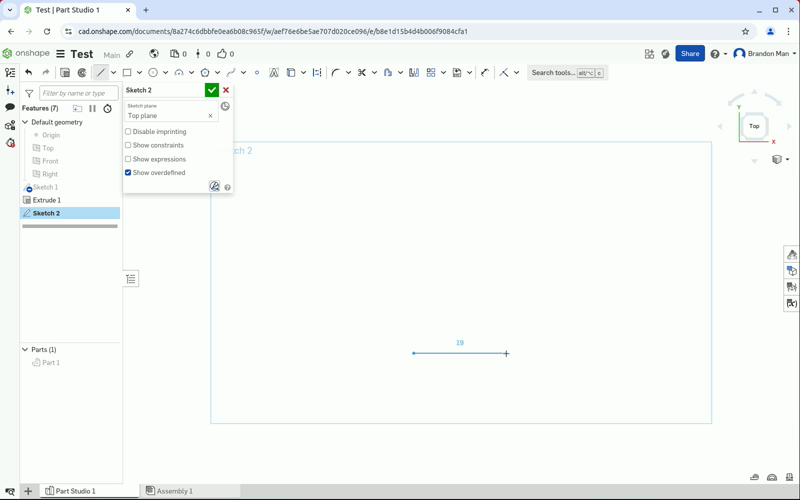
key_down(shift)
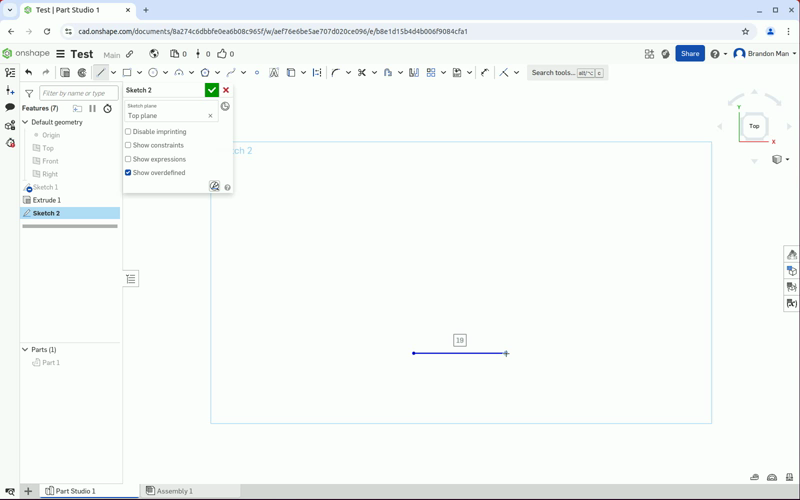
mouse_move(506, 214)
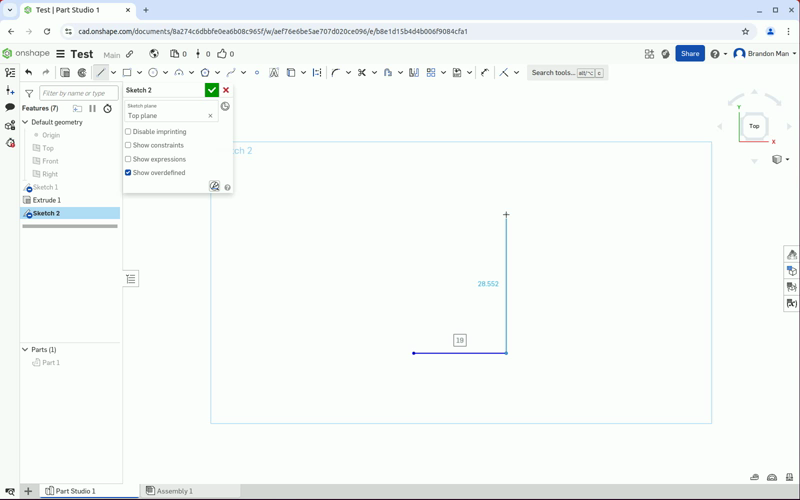
click(506, 214)
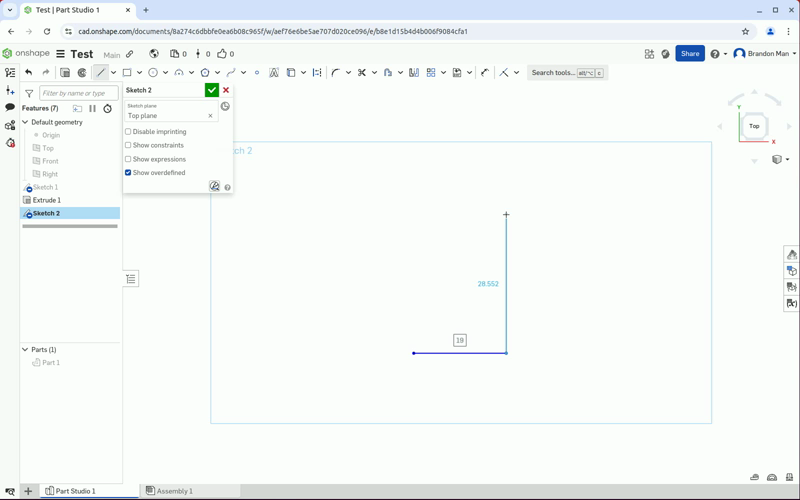
key_up(shift)
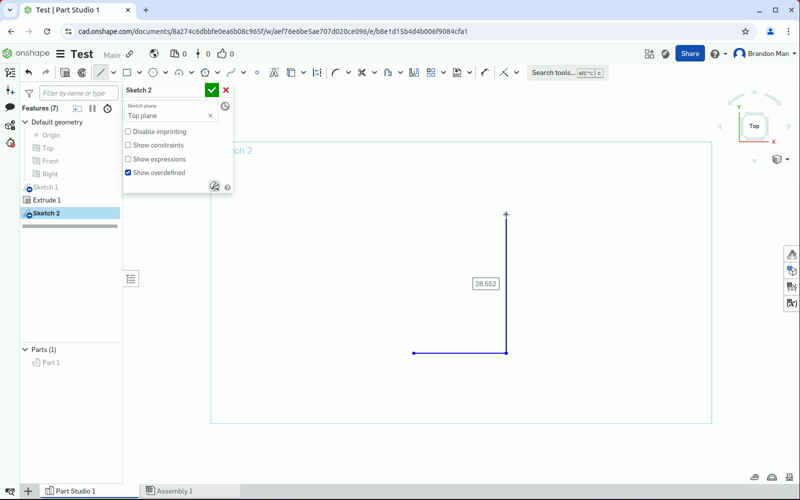
key_down(shift)
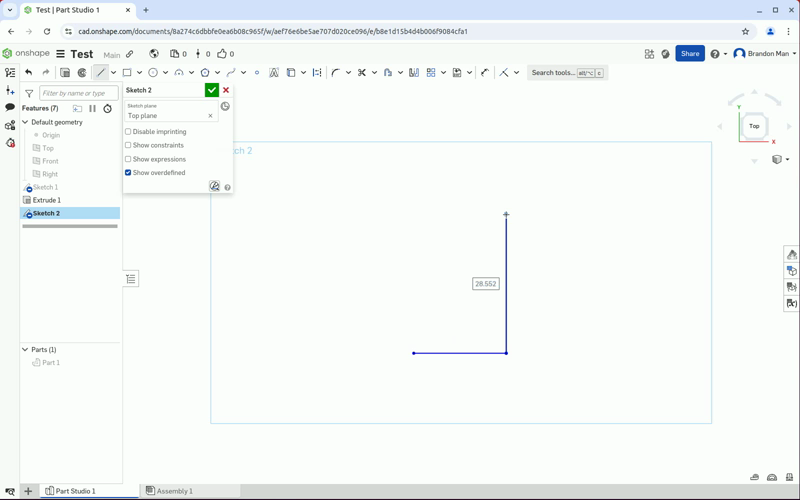
mouse_move(413, 214)
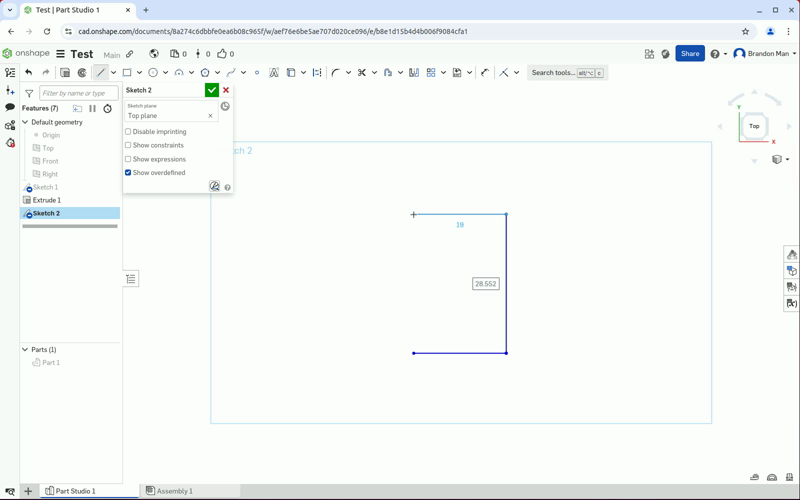
click(413, 214)
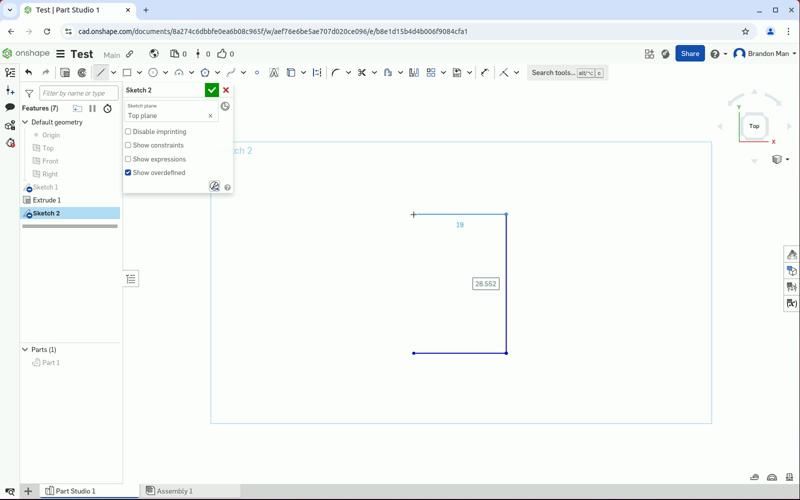
key_up(shift)
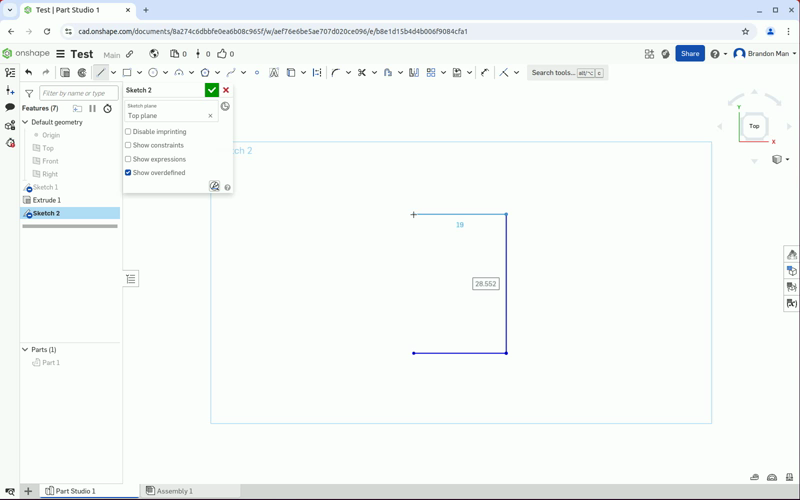
key_down(shift)
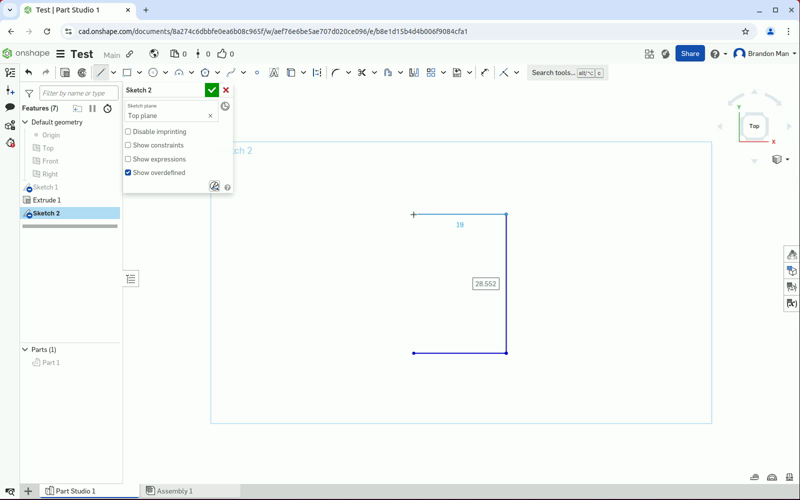
mouse_move(413, 353)
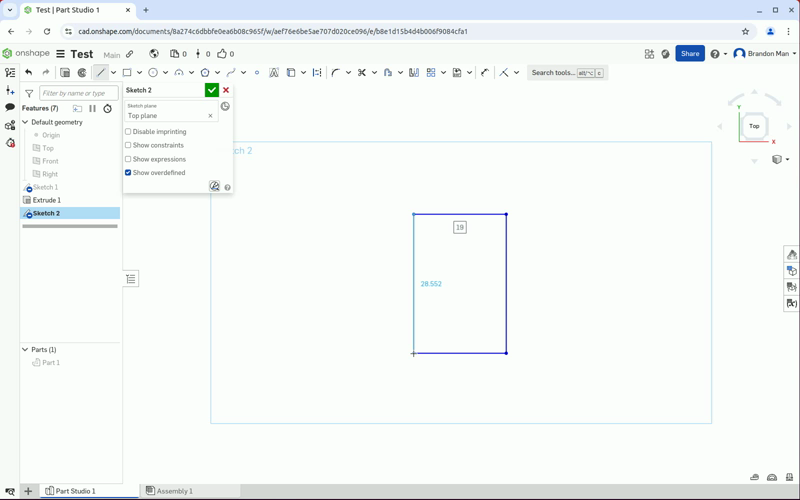
key_up(shift)
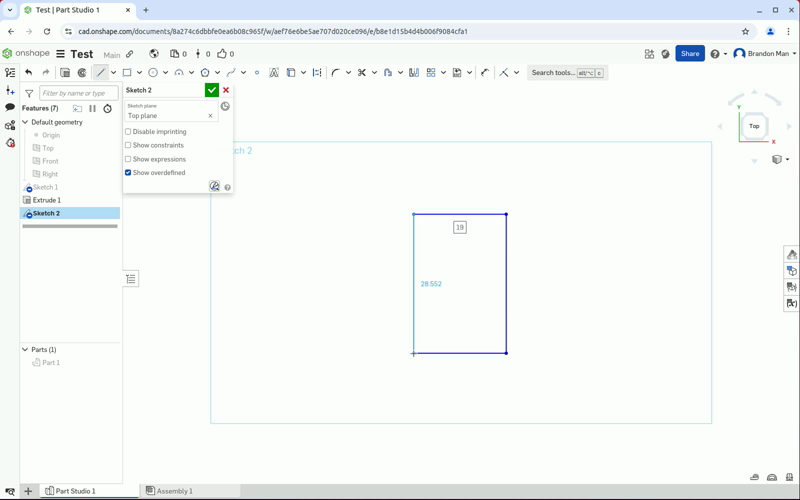
click(413, 353)
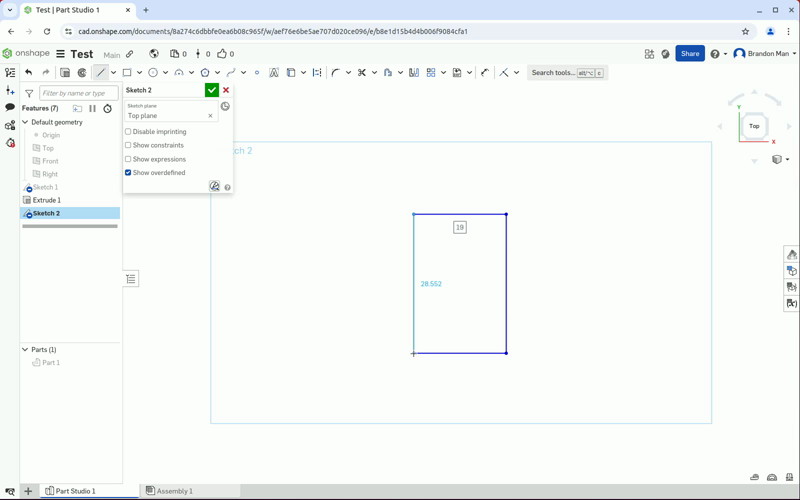
key(esc)
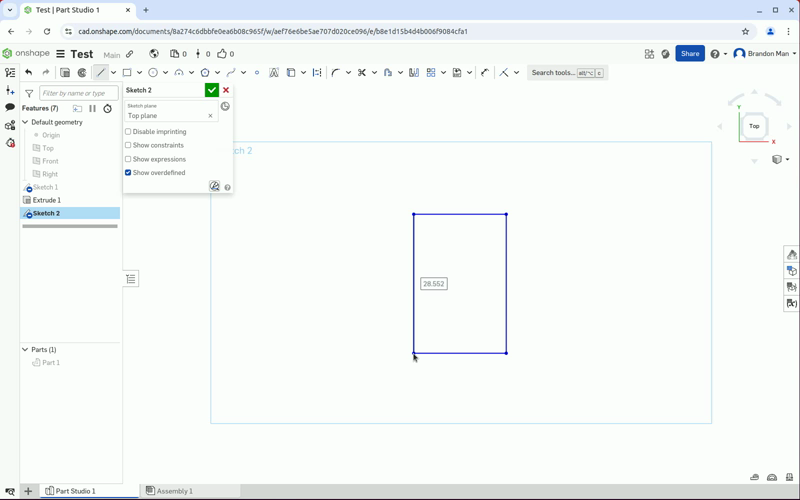
mouse_move(430, 269)
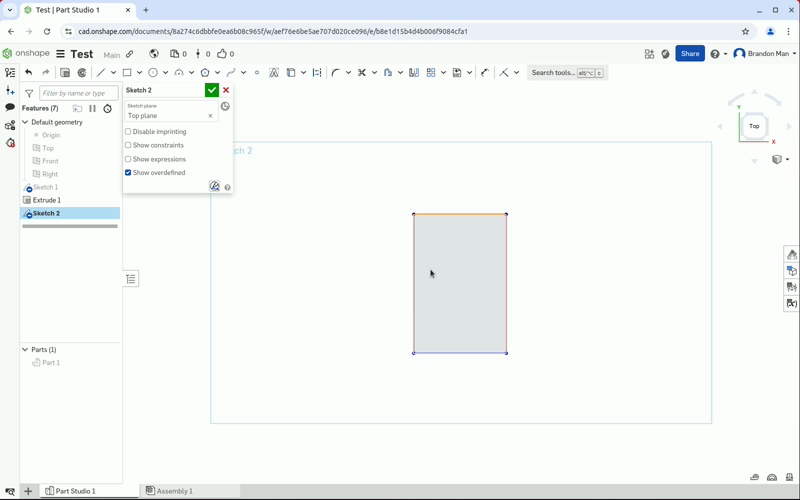
click(430, 269)
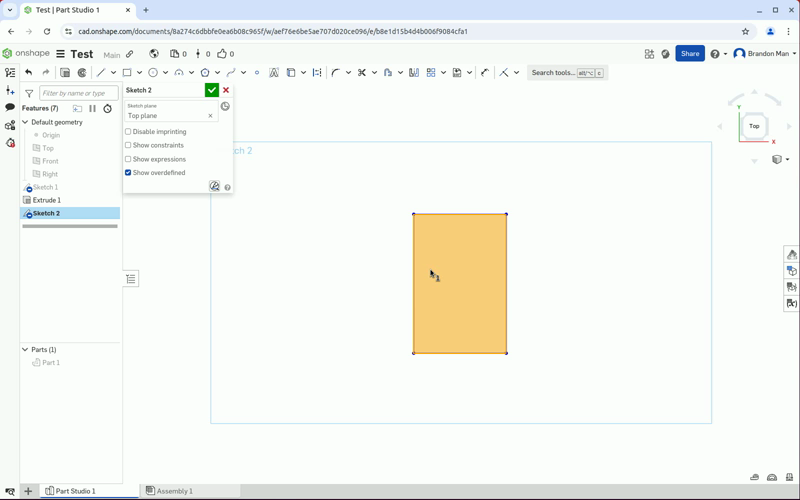
mouse_move(73, 352)
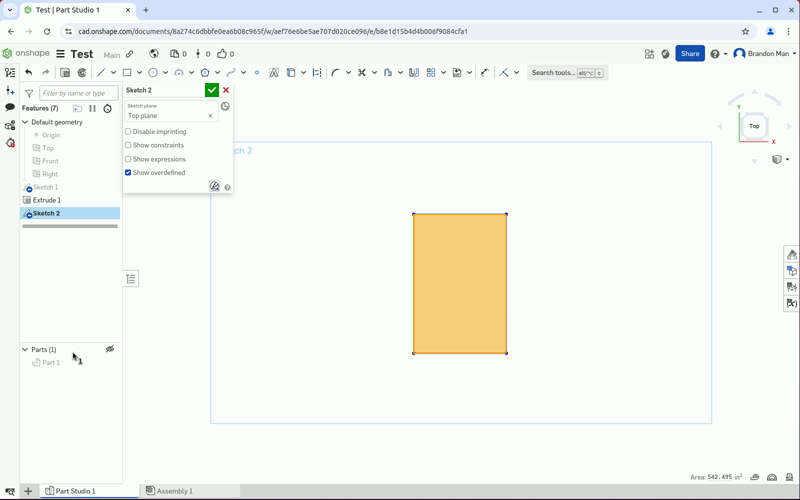
key(shift+y)
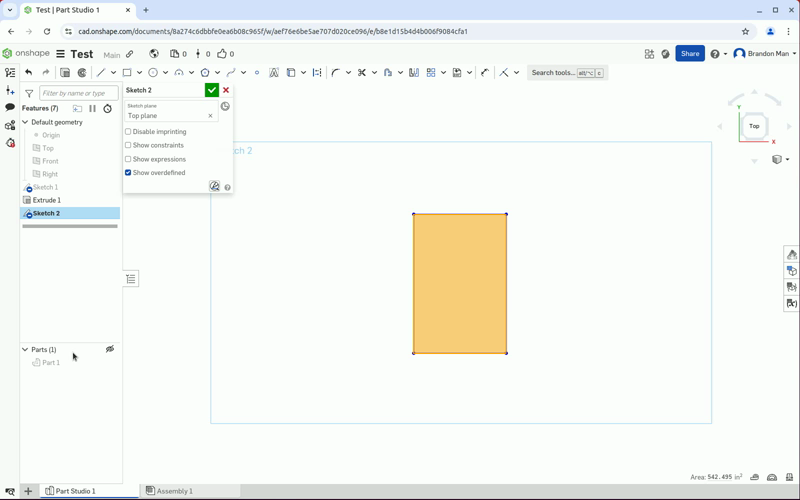
key(shift+e)
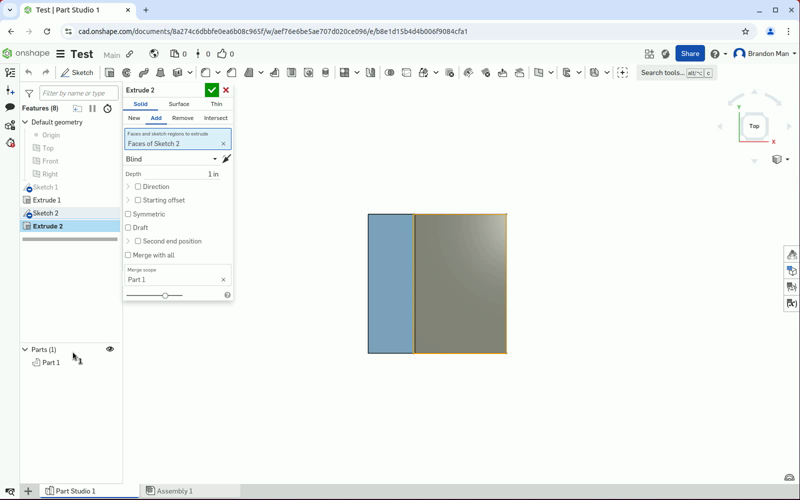
mouse_move(143, 106)
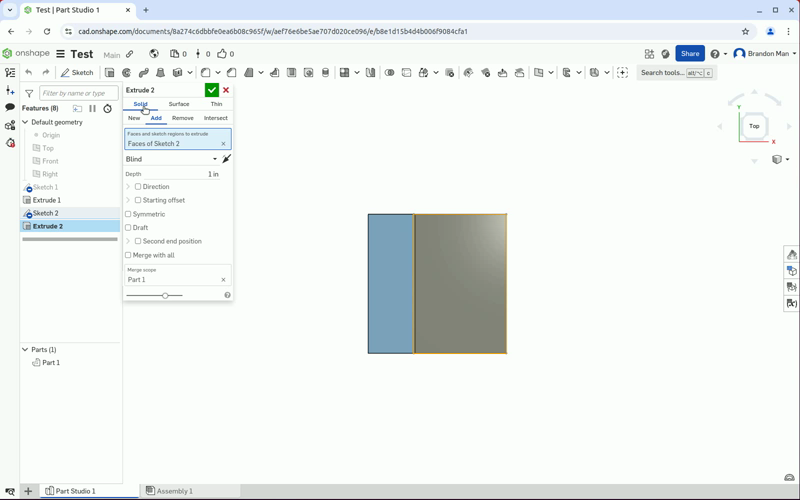
click(143, 106)
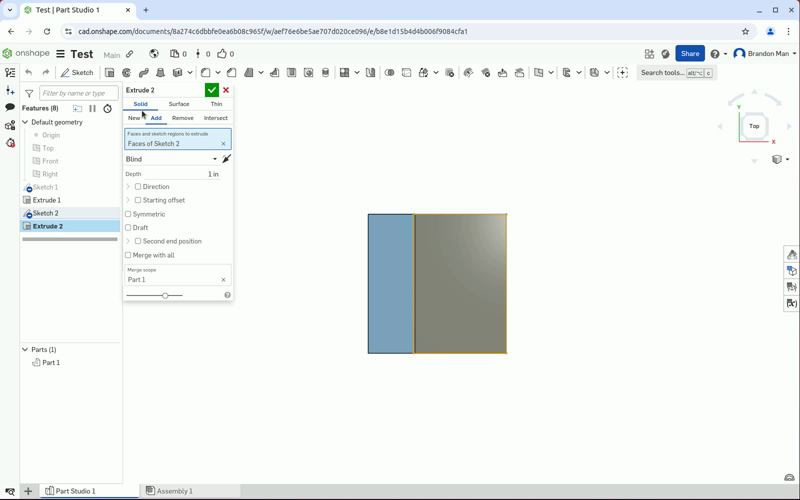
mouse_move(137, 120)
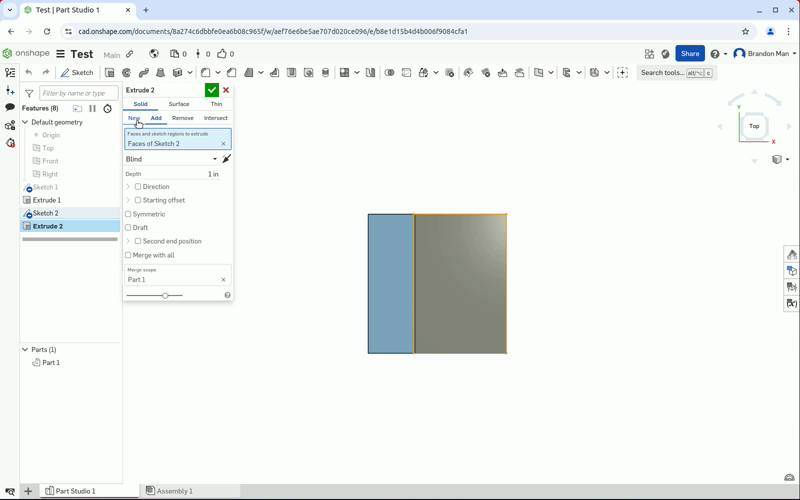
click(137, 120)
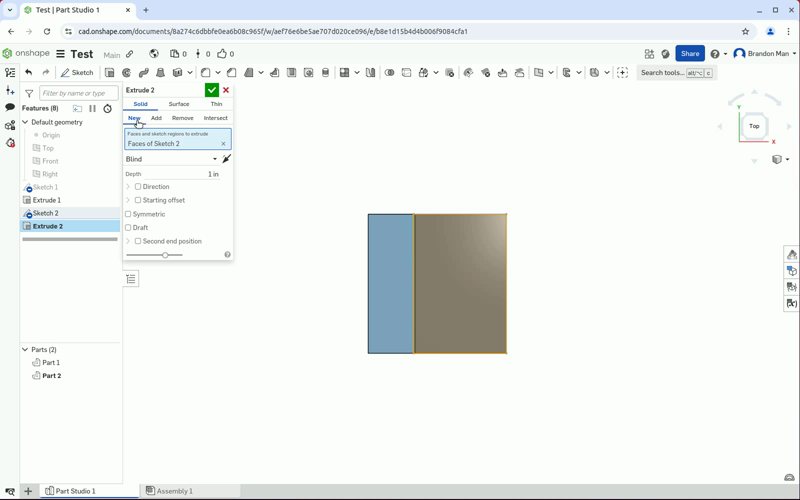
key(tab, 4)
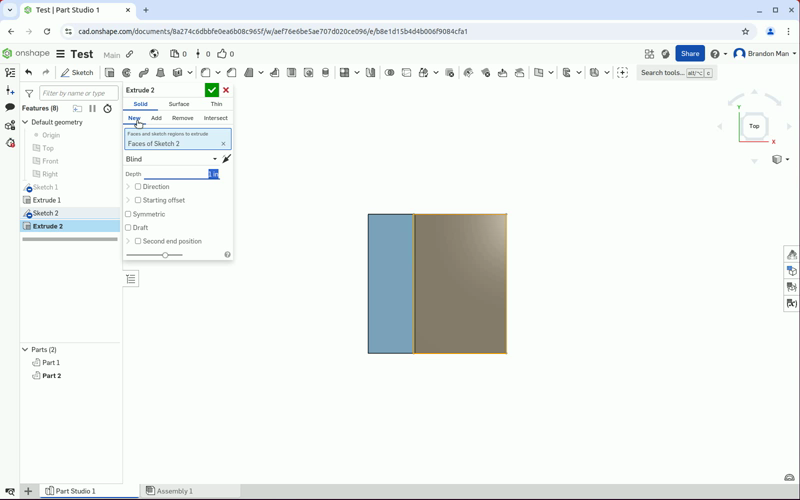
text(3.129)
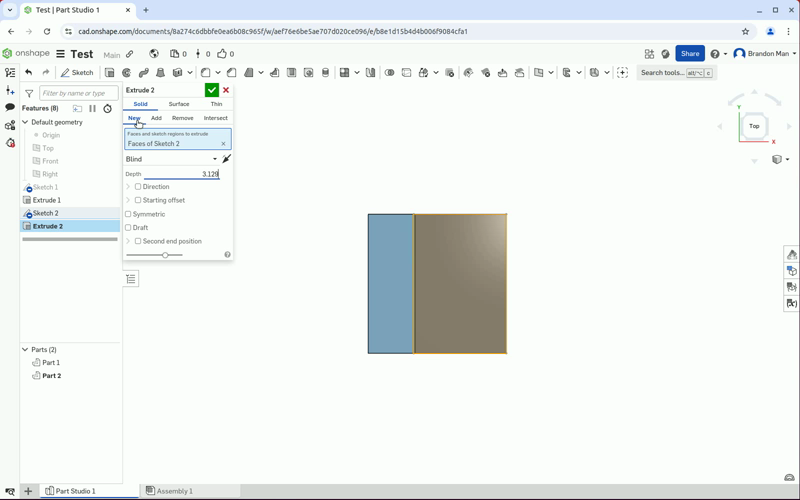
key(enter)
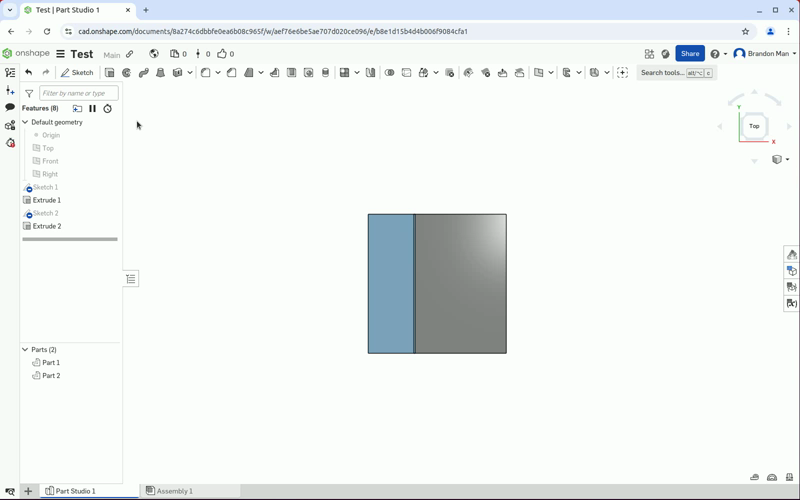
key(shift+h)
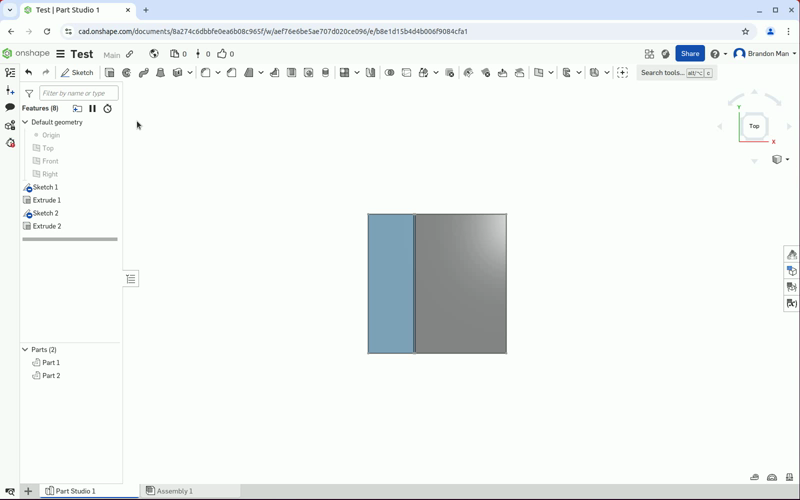
key(shift+h)
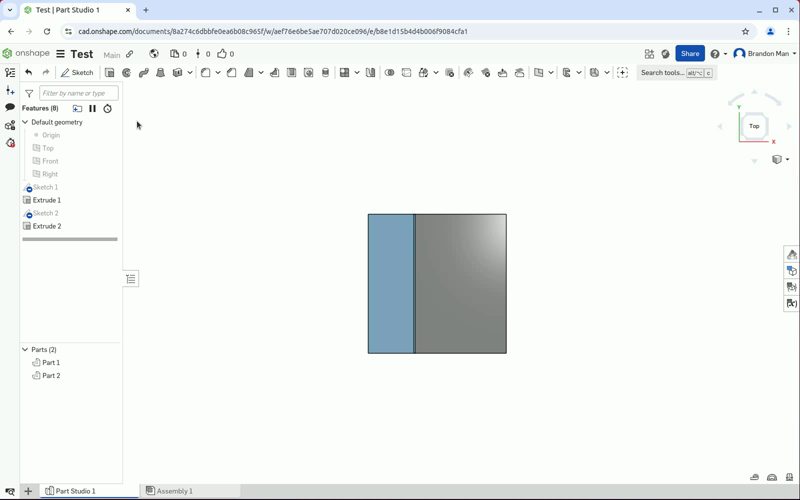
mouse_move(73, 189)
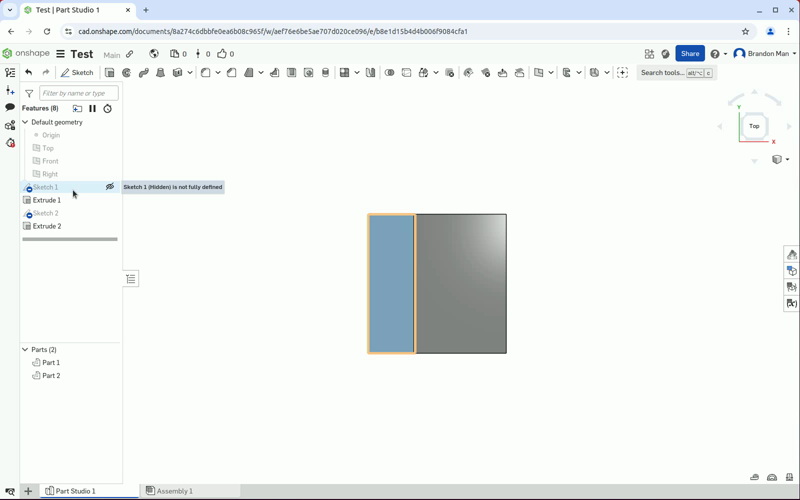
click(73, 189)
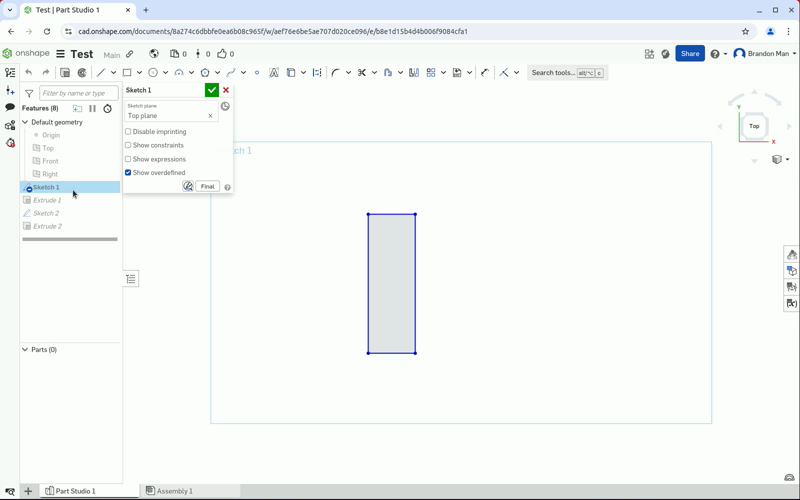
mouse_move(229, 92)
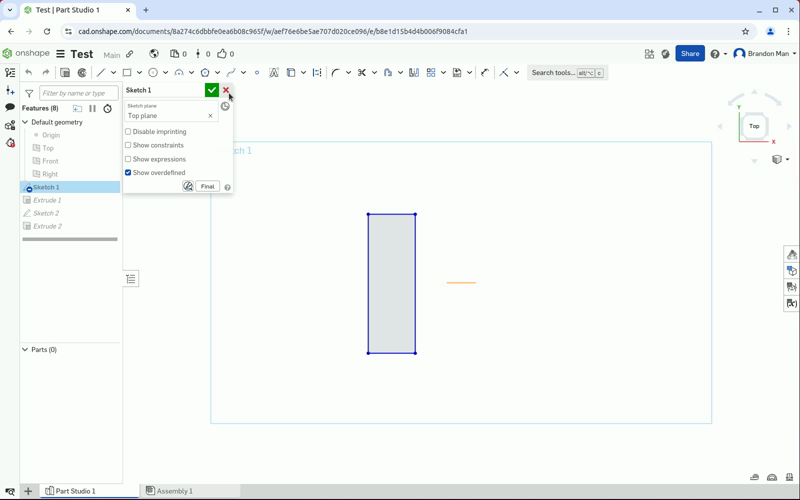
click(229, 92)
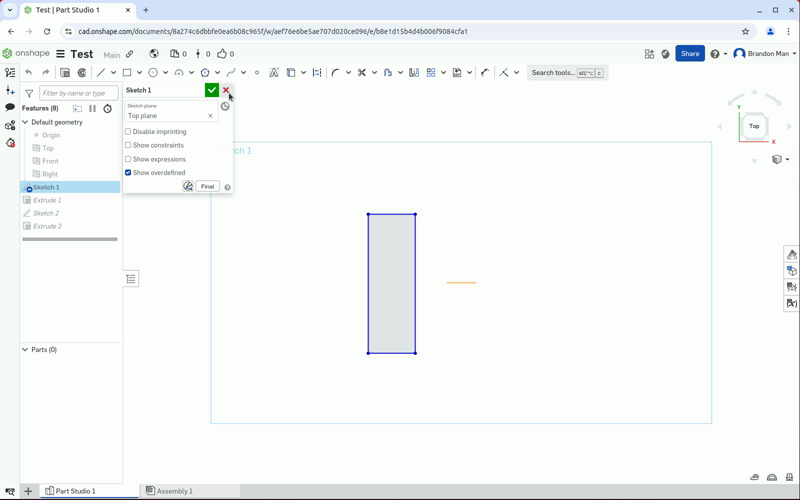
key(shift+s)
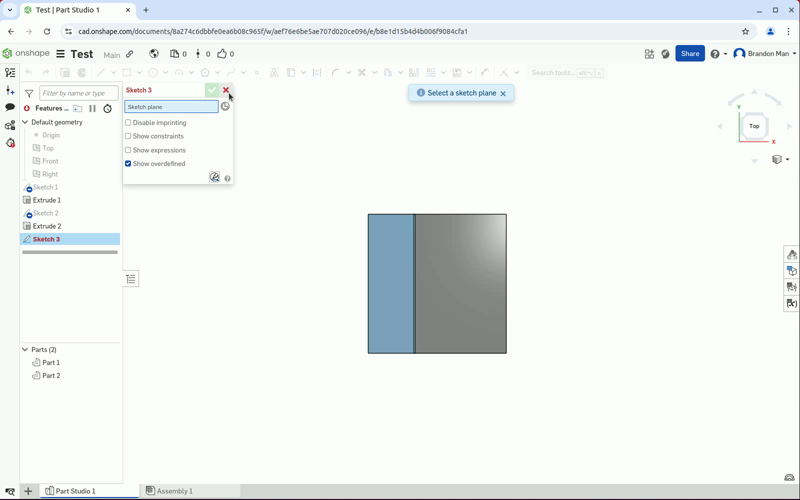
mouse_move(73, 150)
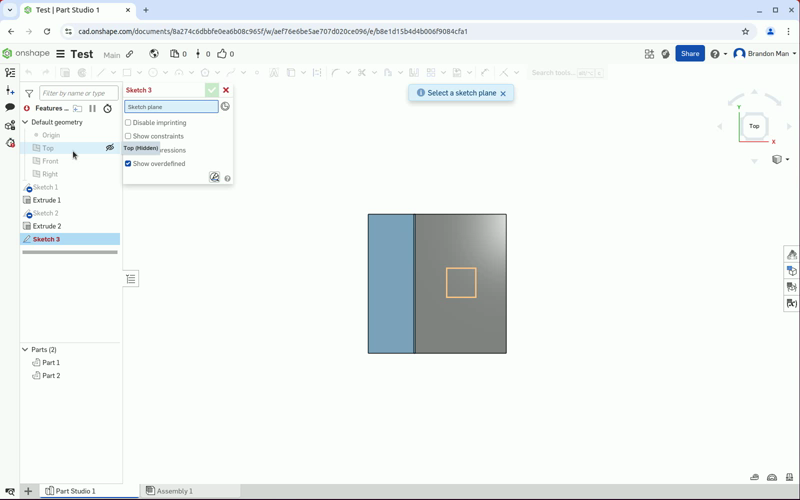
click(73, 150)
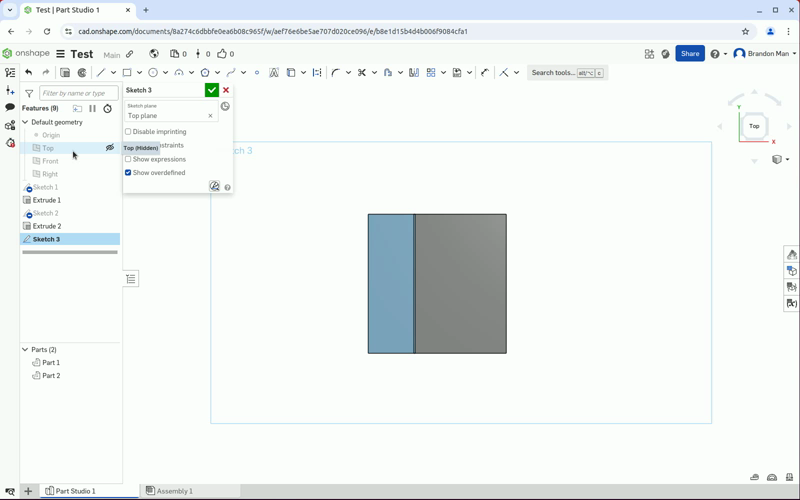
mouse_move(73, 352)
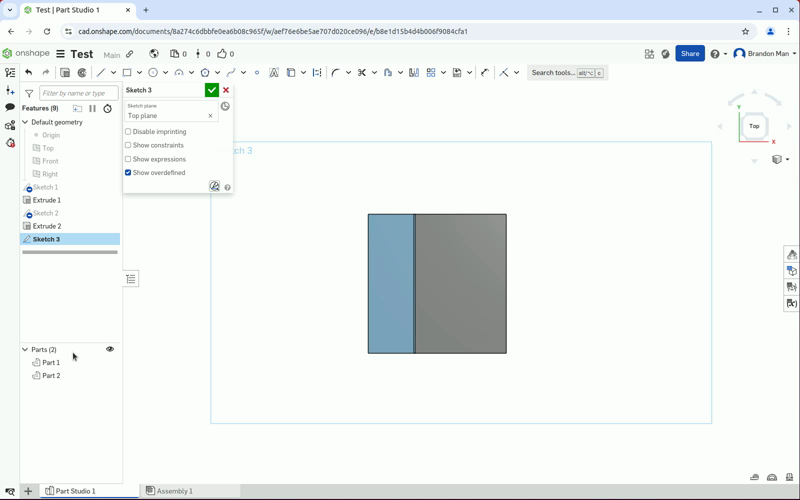
key(y)
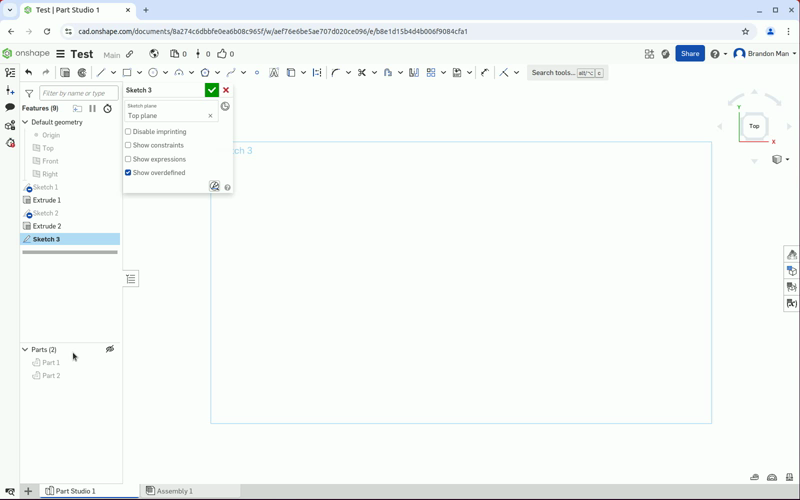
key(l)
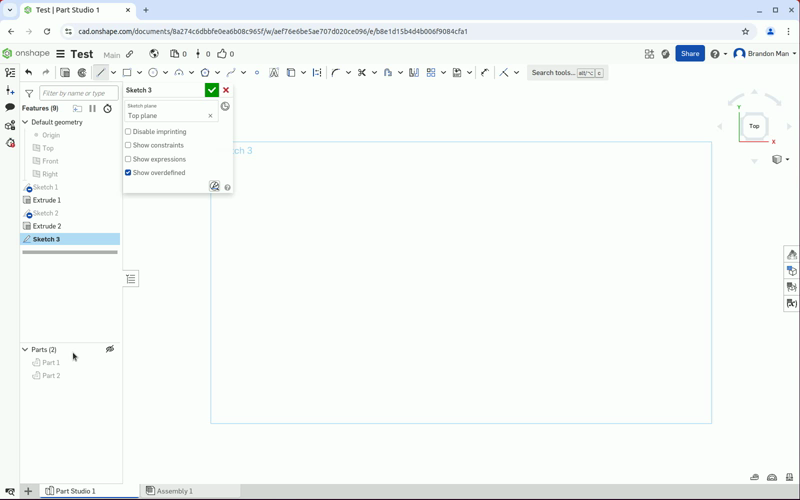
key_down(shift)
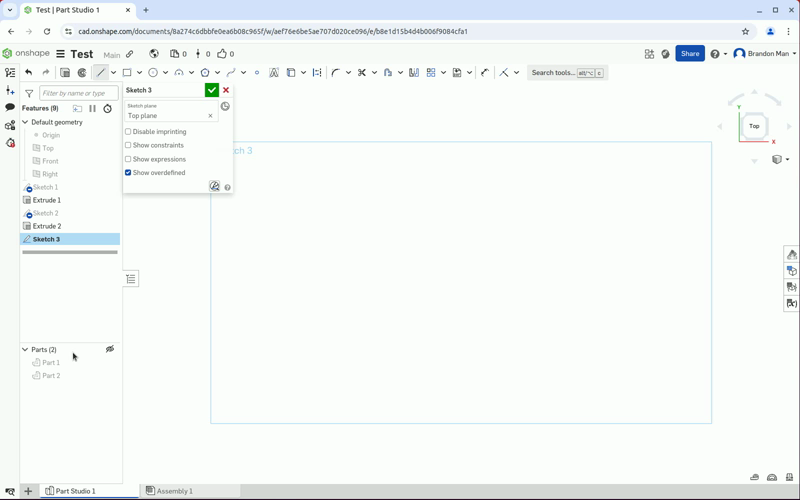
mouse_move(507, 353)
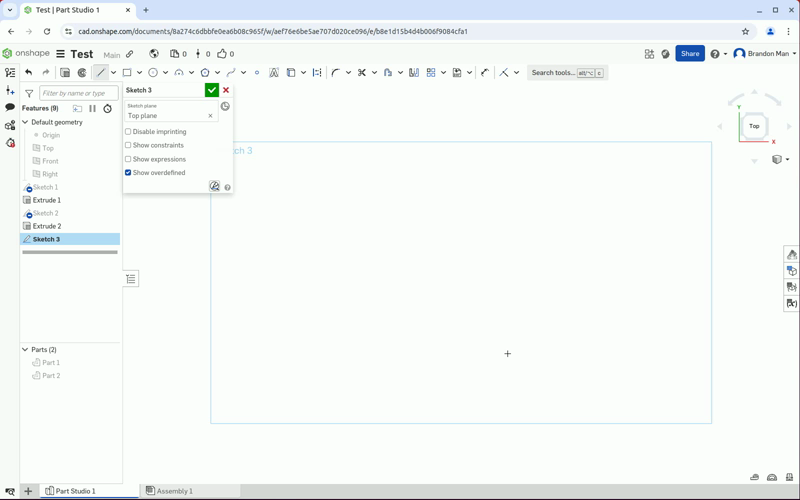
click(507, 353)
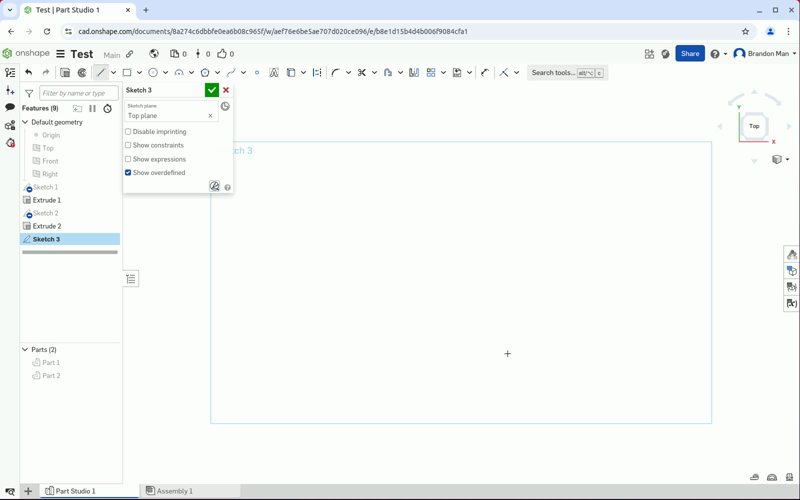
key_up(shift)
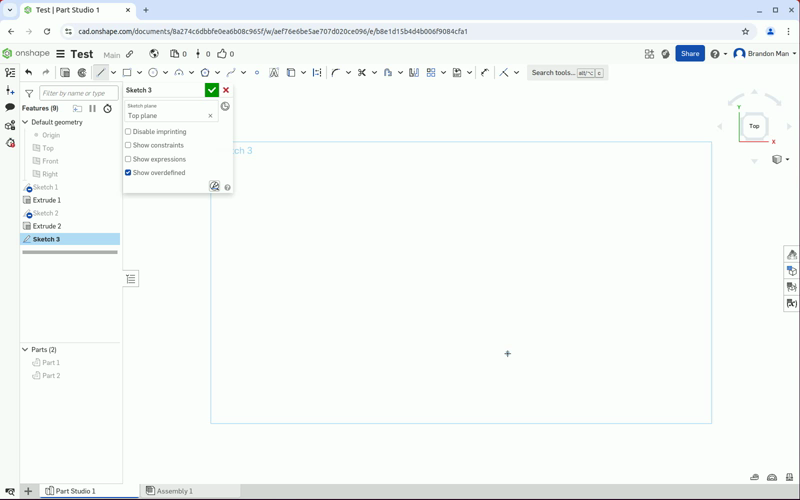
key_down(shift)
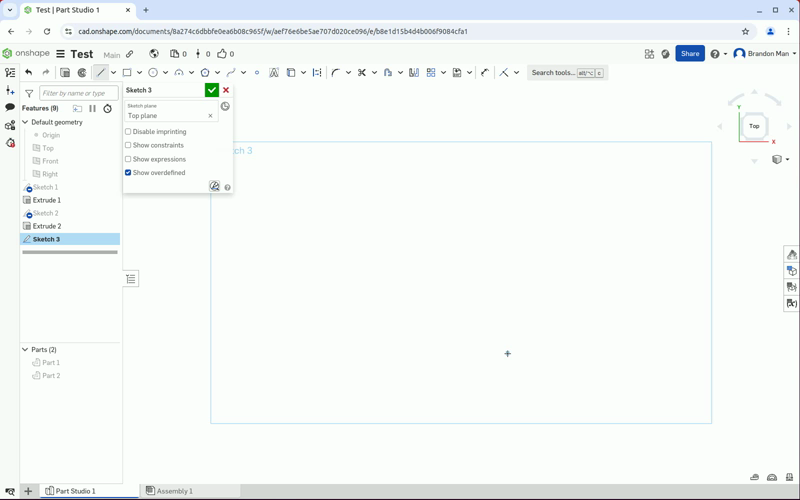
mouse_move(537, 353)
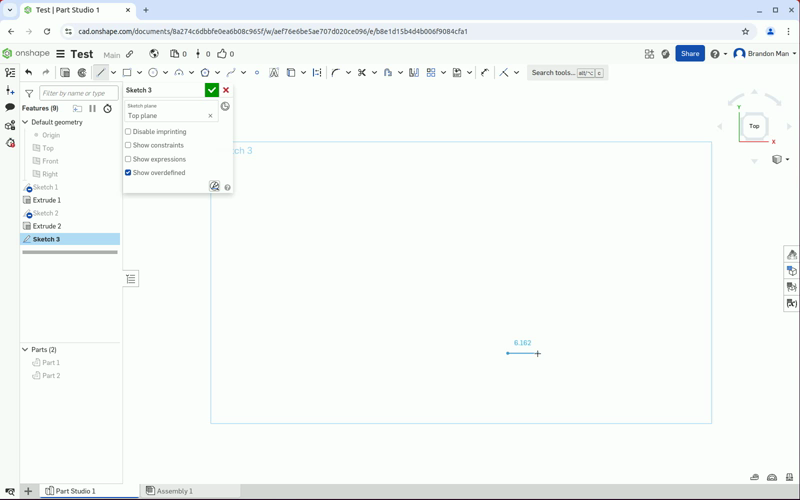
mouse_move(554, 353)
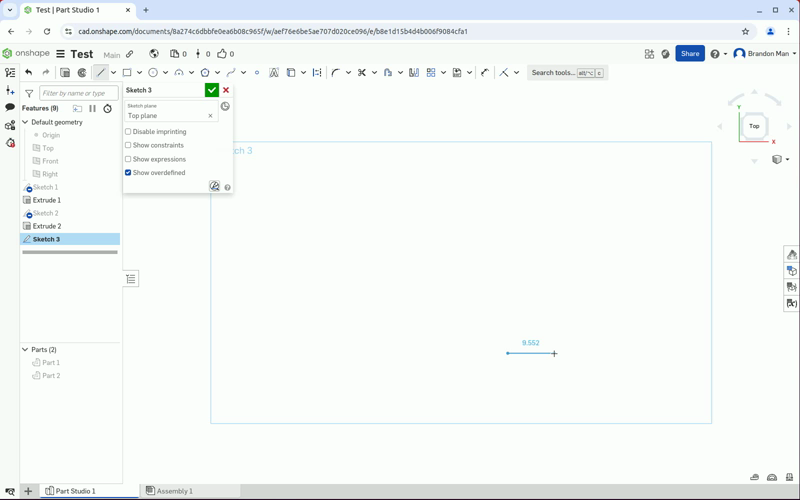
click(554, 353)
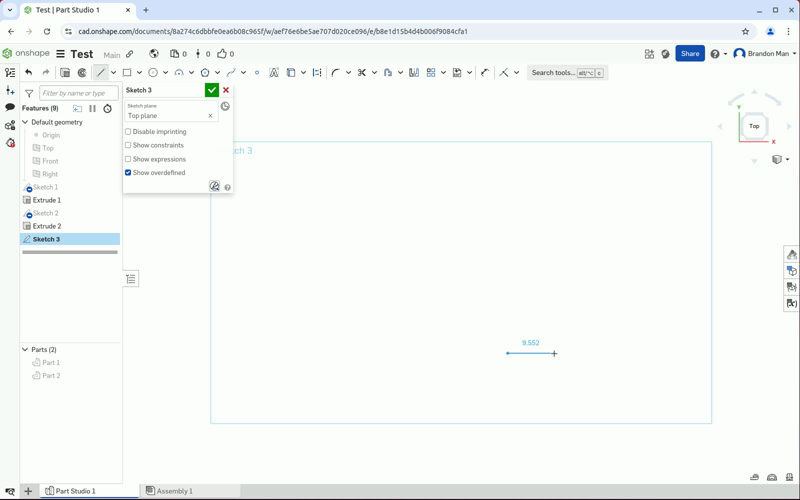
key_up(shift)
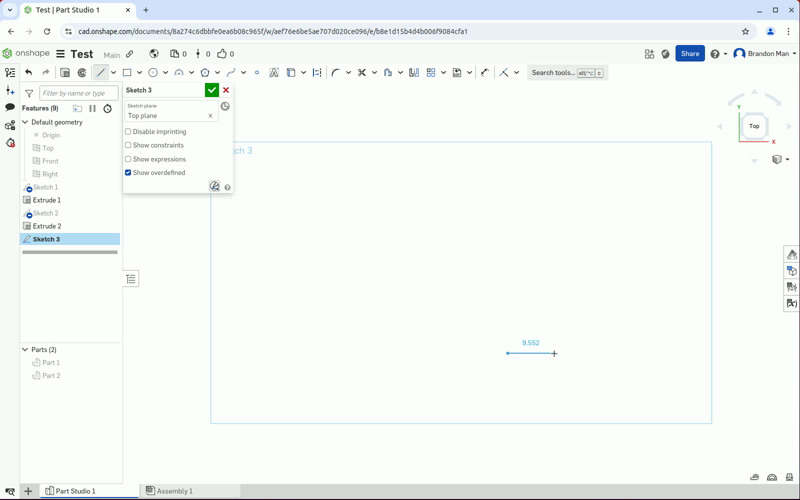
key_down(shift)
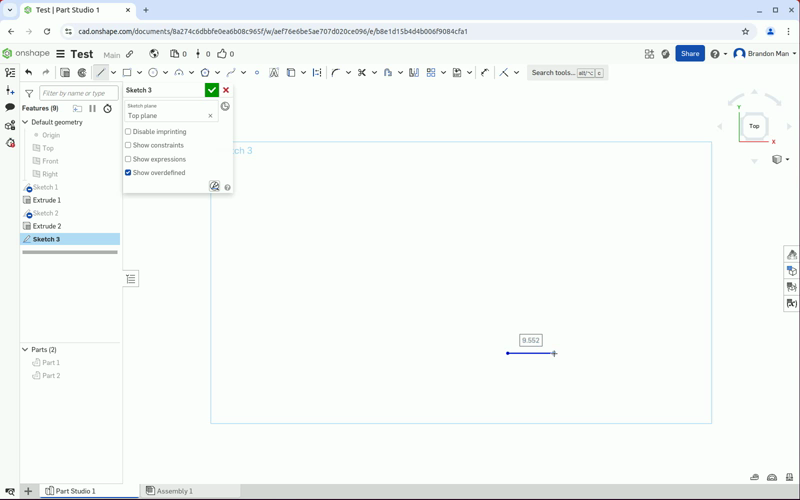
mouse_move(554, 214)
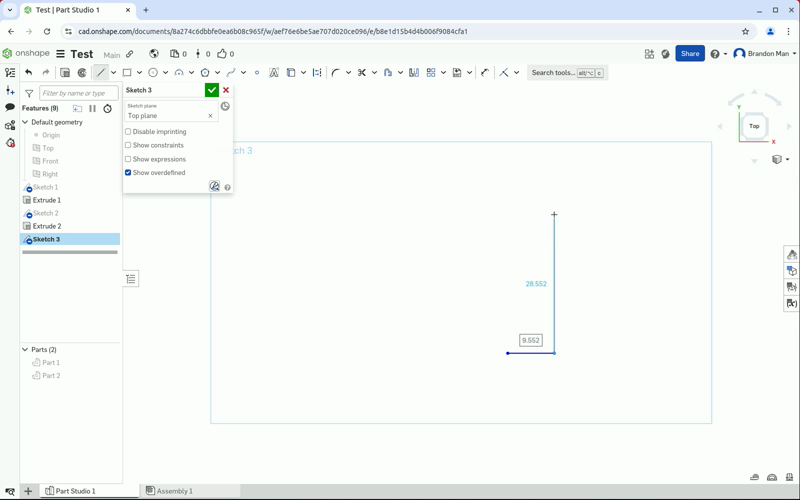
click(554, 214)
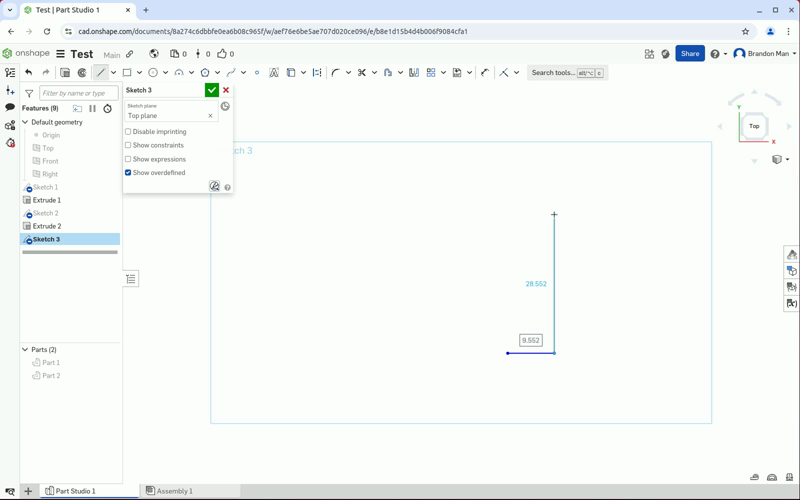
key_up(shift)
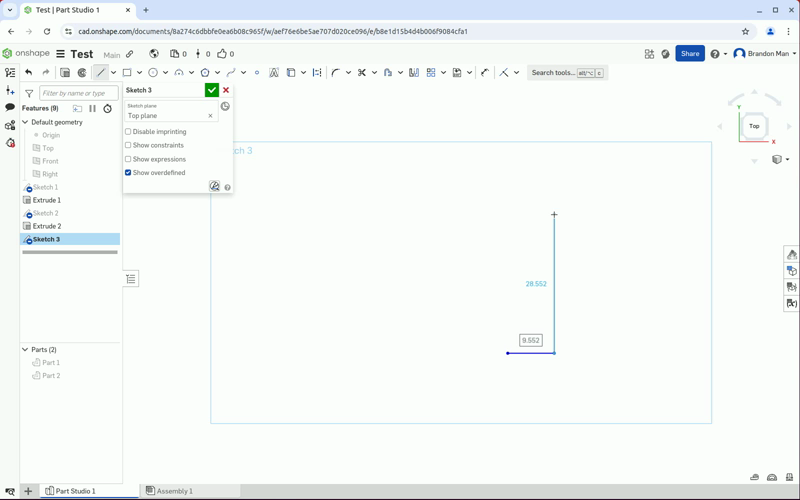
key_down(shift)
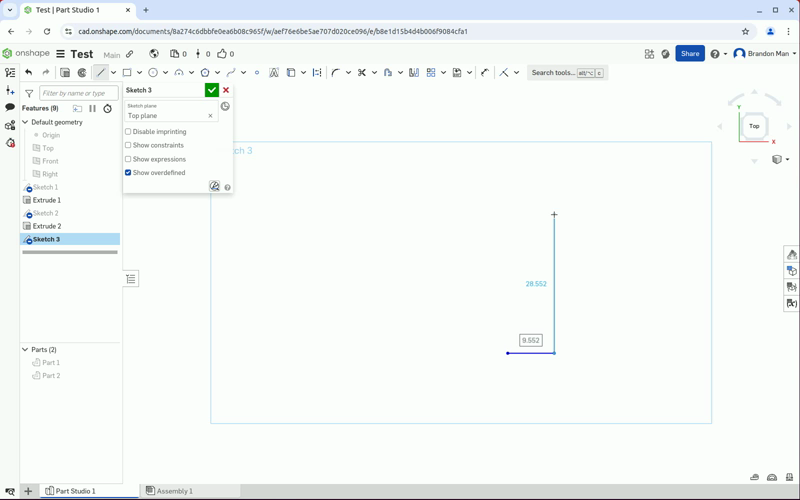
mouse_move(584, 214)
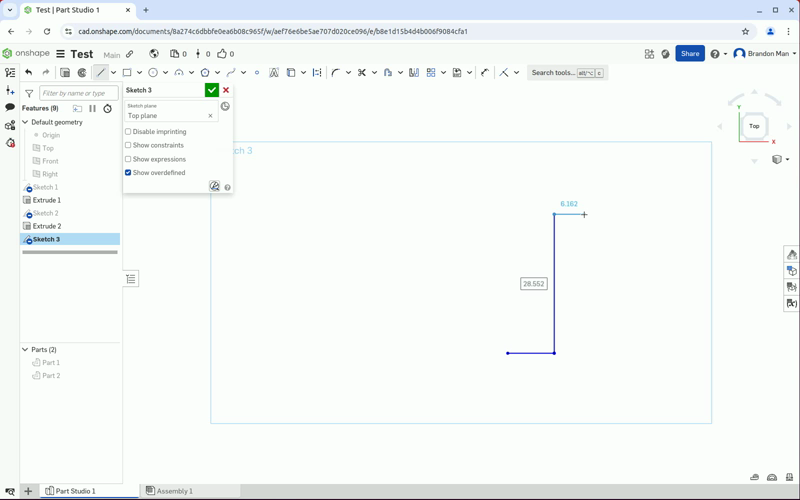
mouse_move(507, 214)
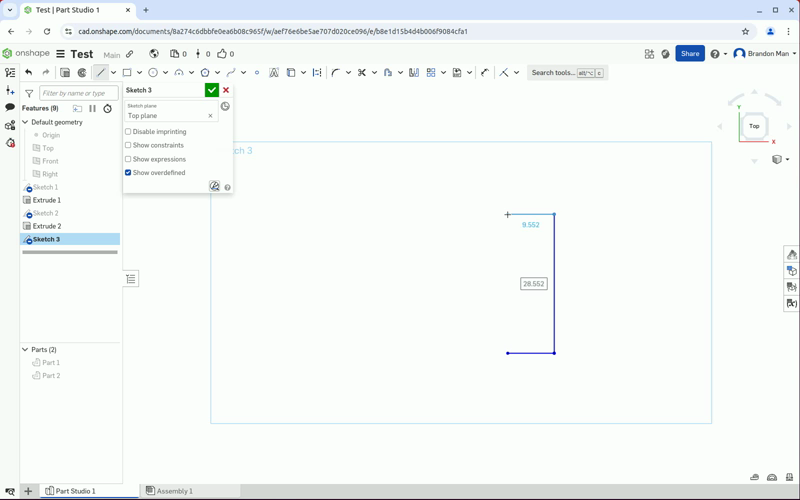
click(507, 214)
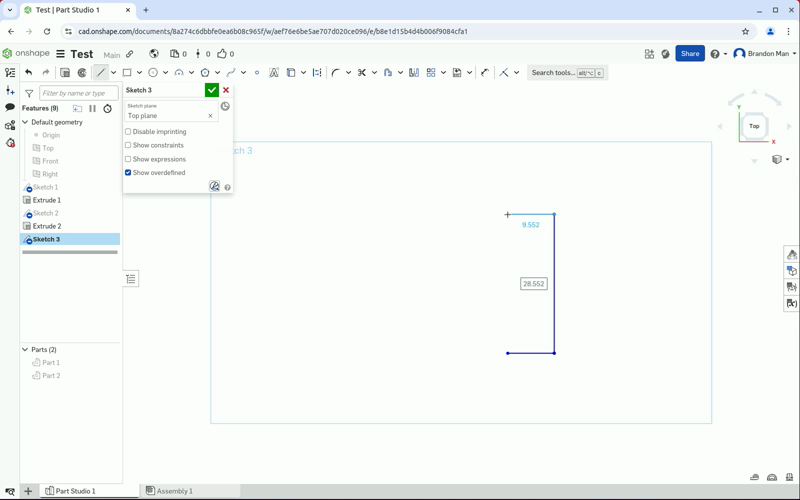
key_up(shift)
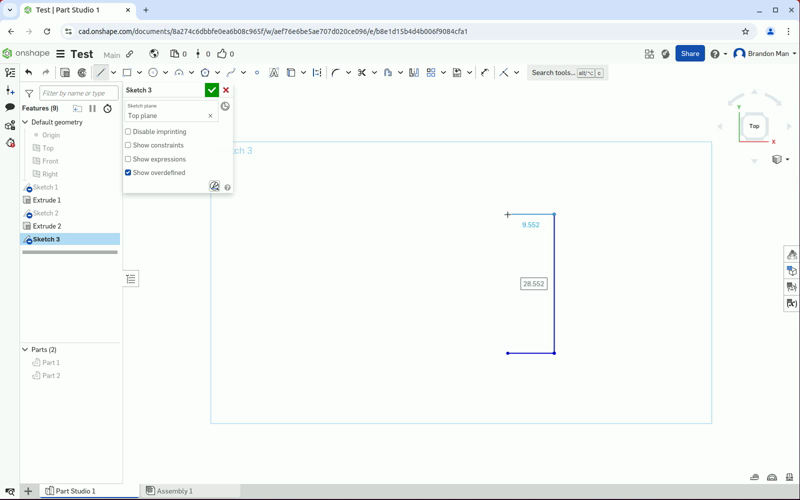
key_down(shift)
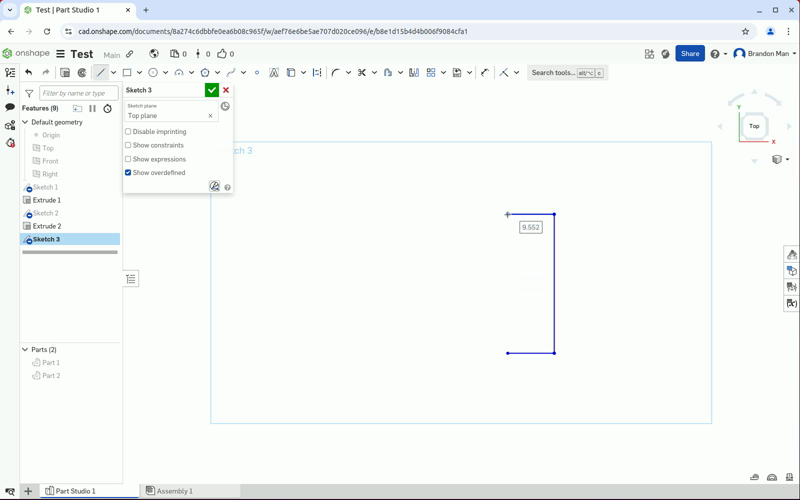
mouse_move(507, 353)
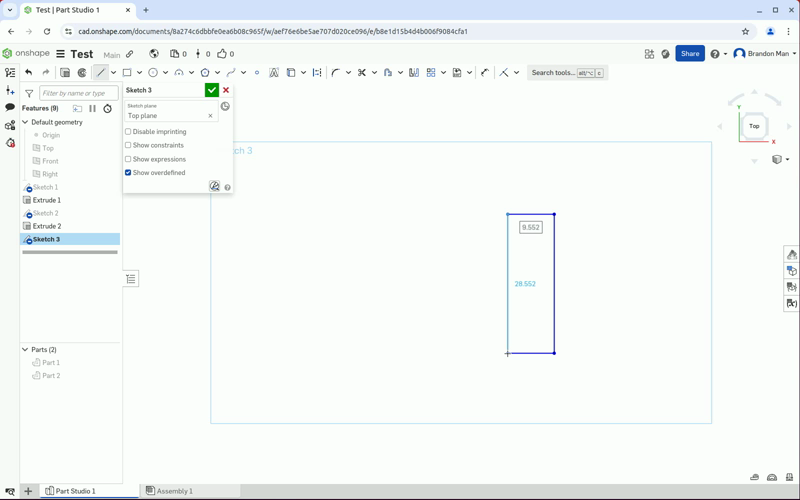
key_up(shift)
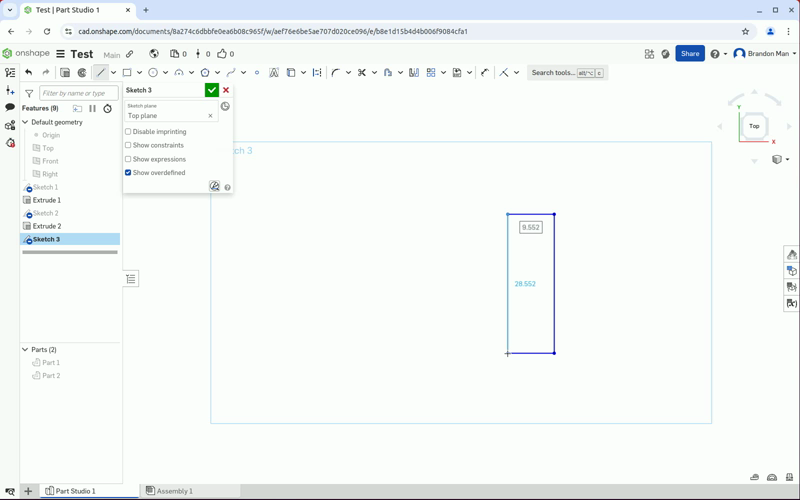
click(507, 353)
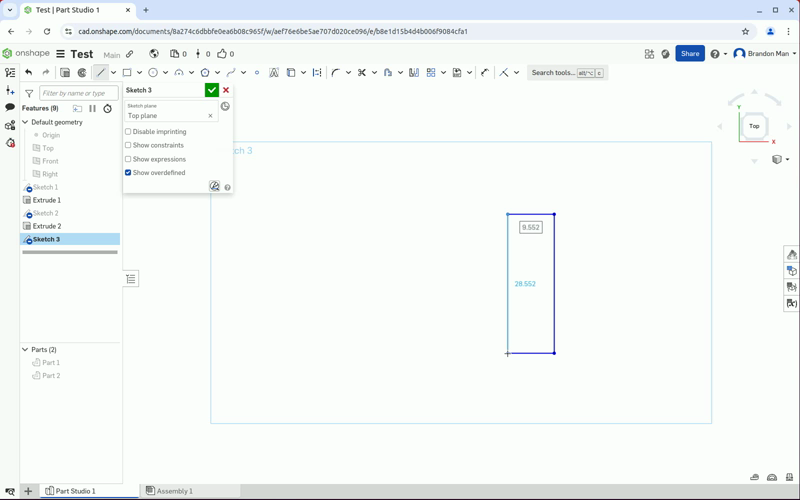
key(esc)
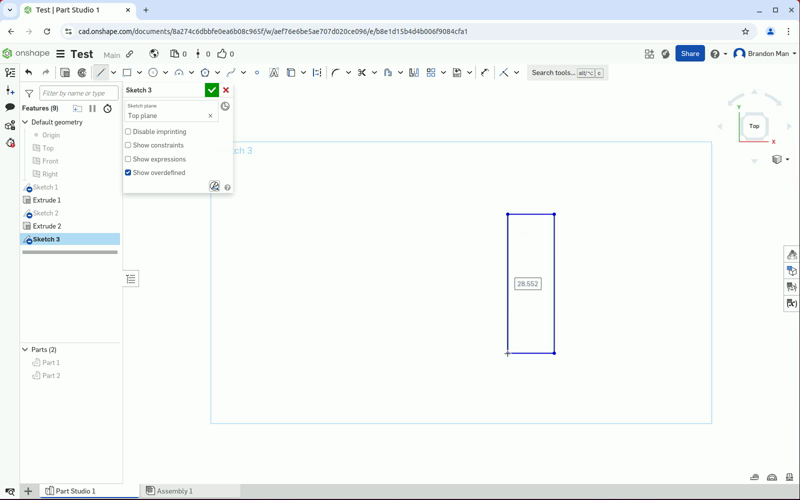
mouse_move(543, 307)
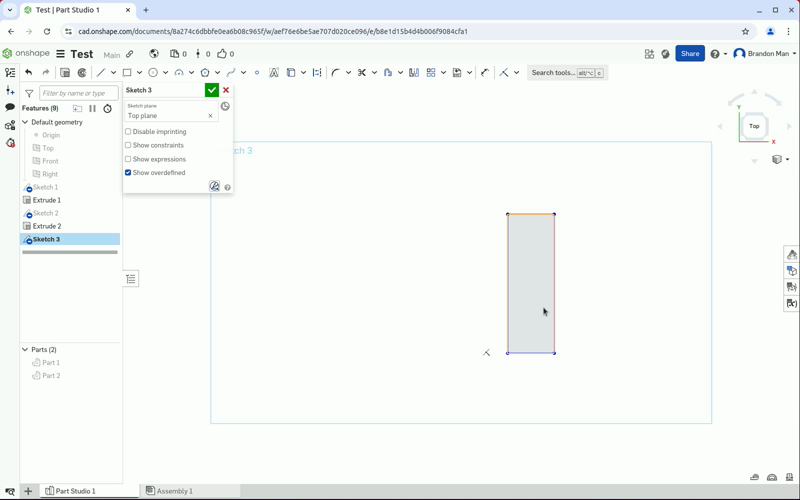
click(543, 307)
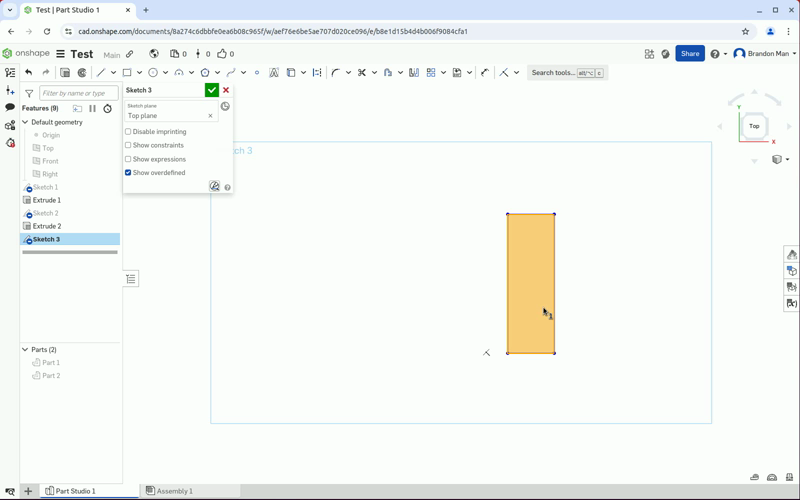
mouse_move(73, 352)
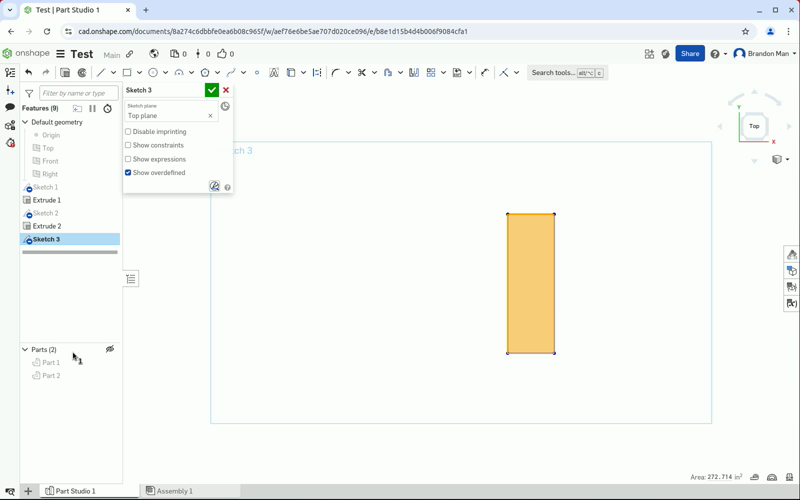
key(shift+y)
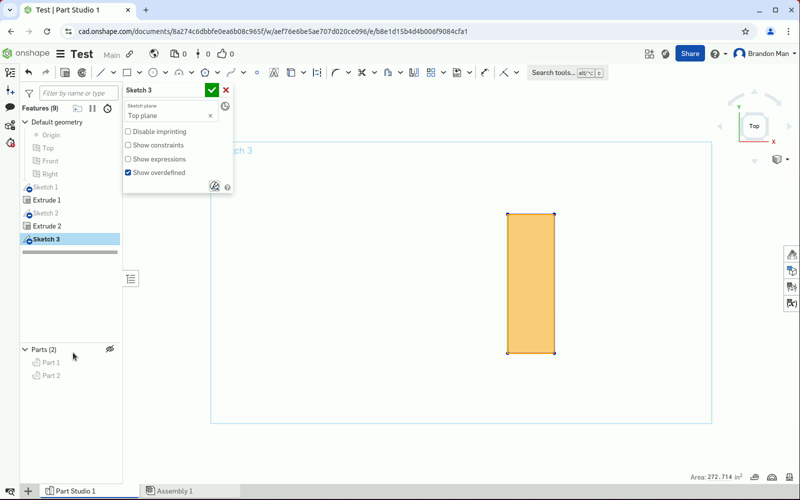
key(shift+e)
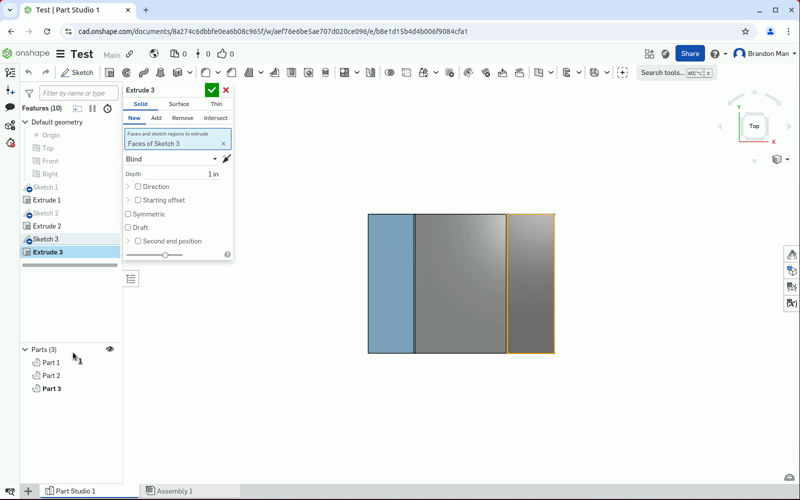
mouse_move(143, 106)
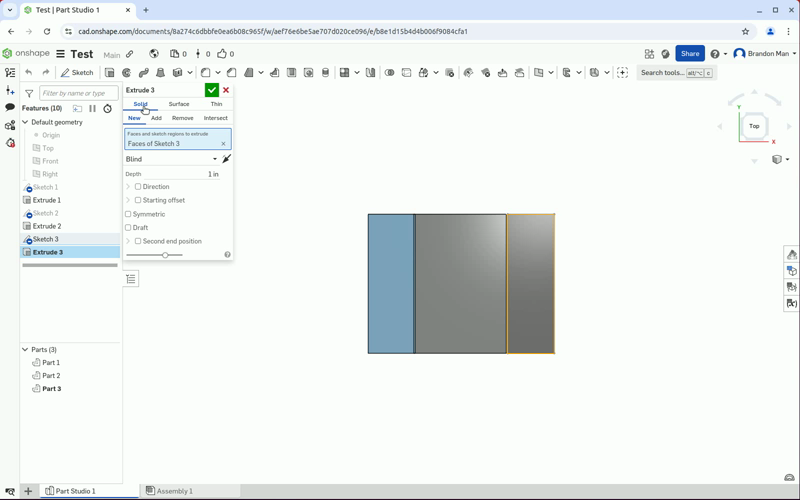
click(143, 106)
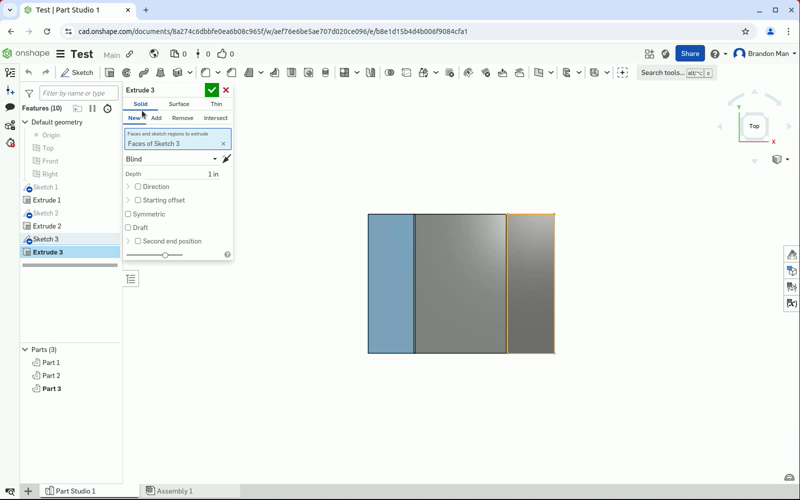
mouse_move(137, 120)
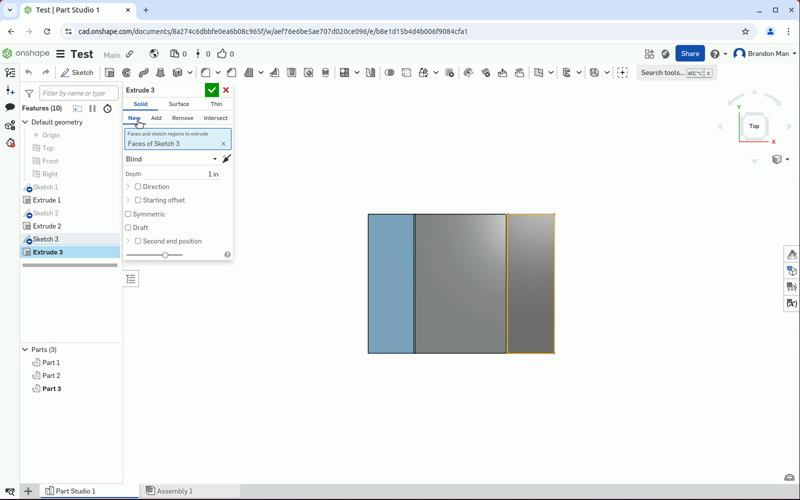
click(137, 120)
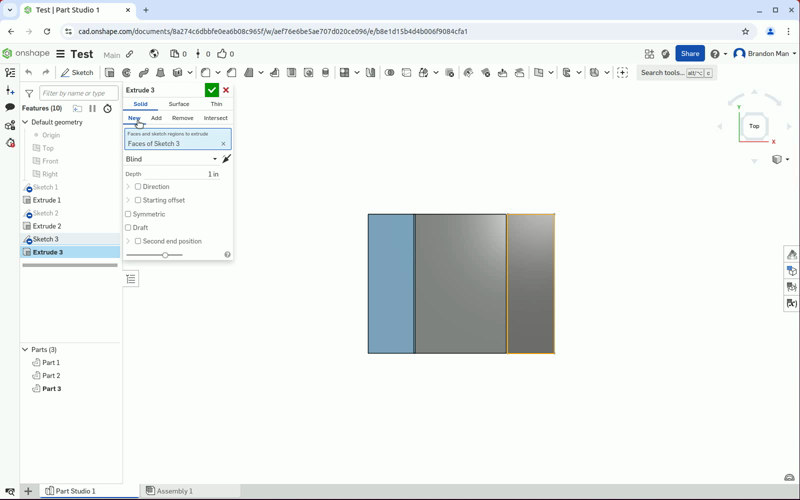
key(tab, 4)
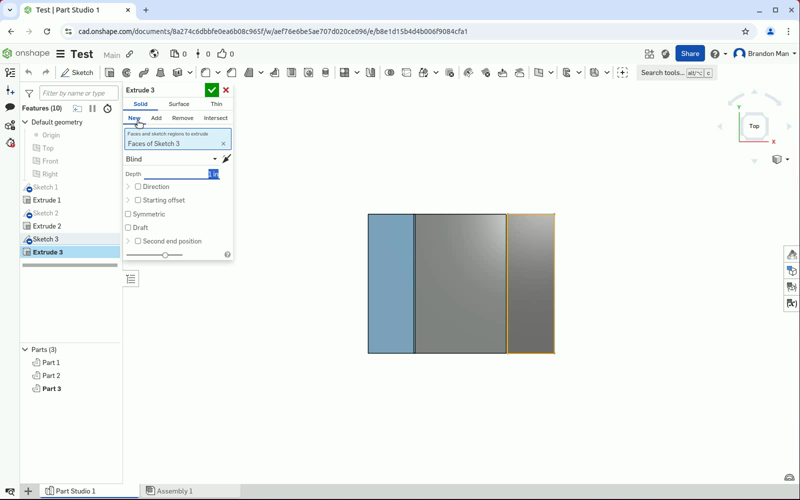
text(3.129)
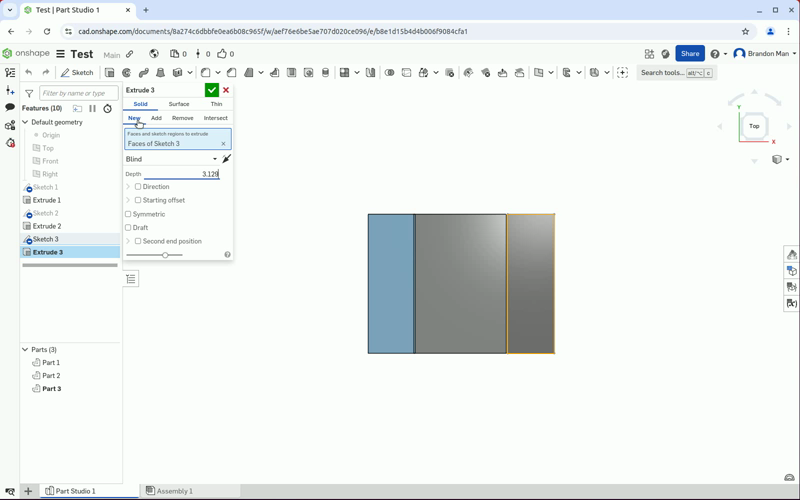
key(enter)
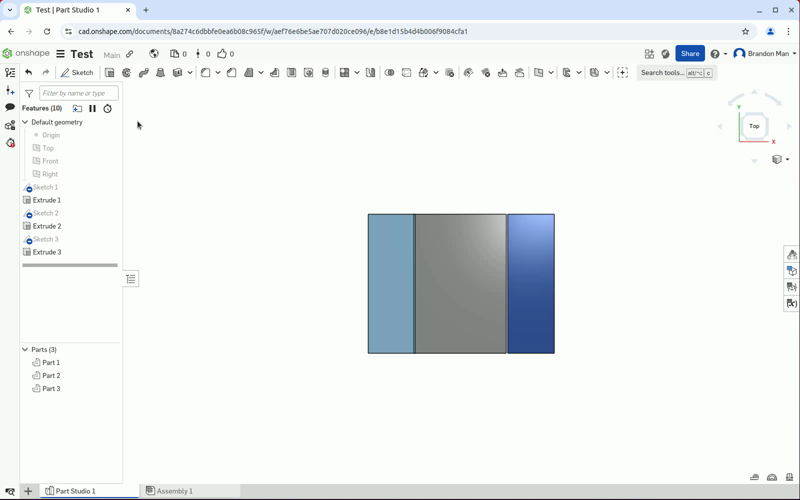
key(shift+h)
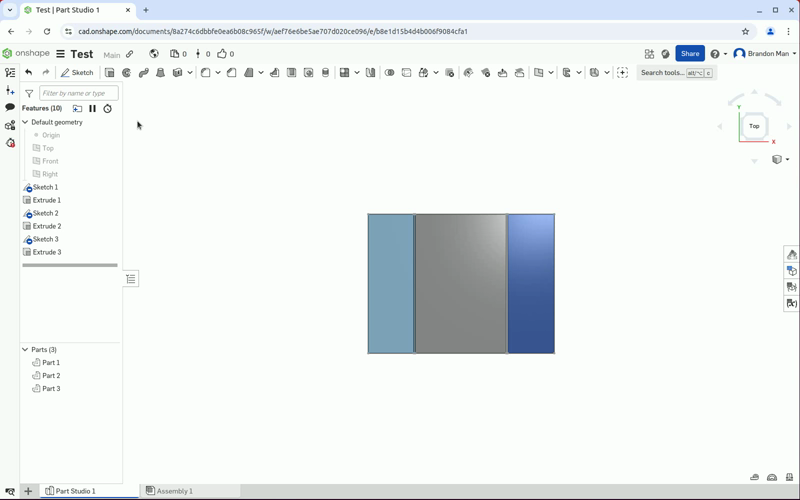
key(shift+h)
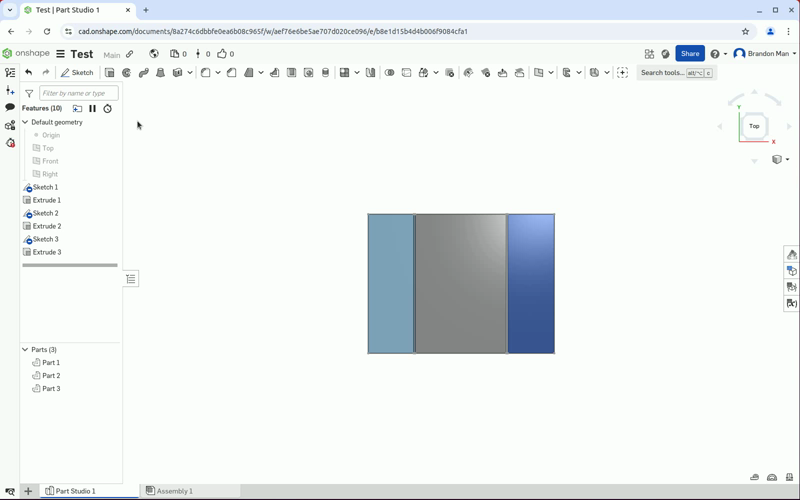
key(shift+7)
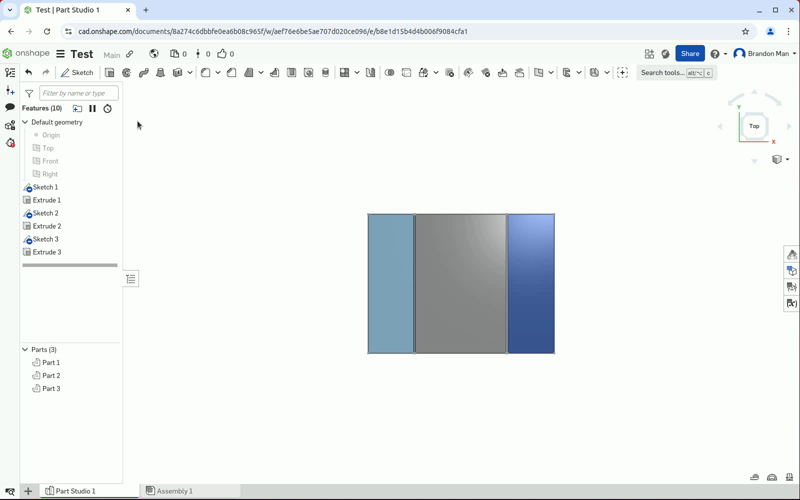
key(up, 3)
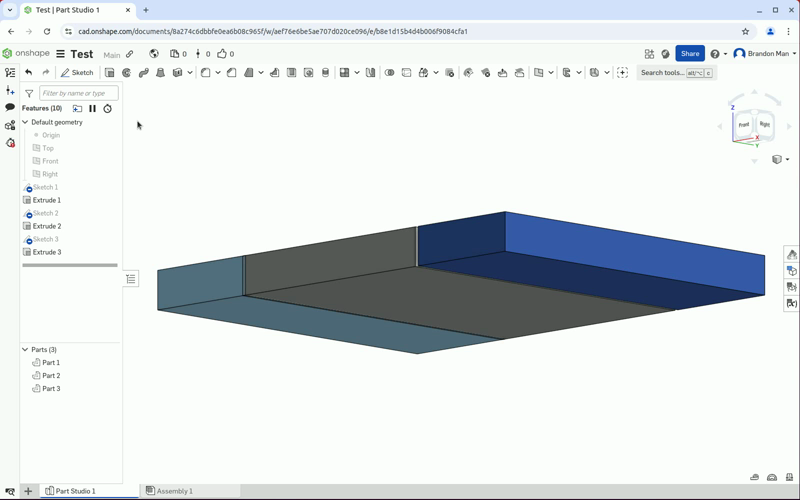
key(left, 3)
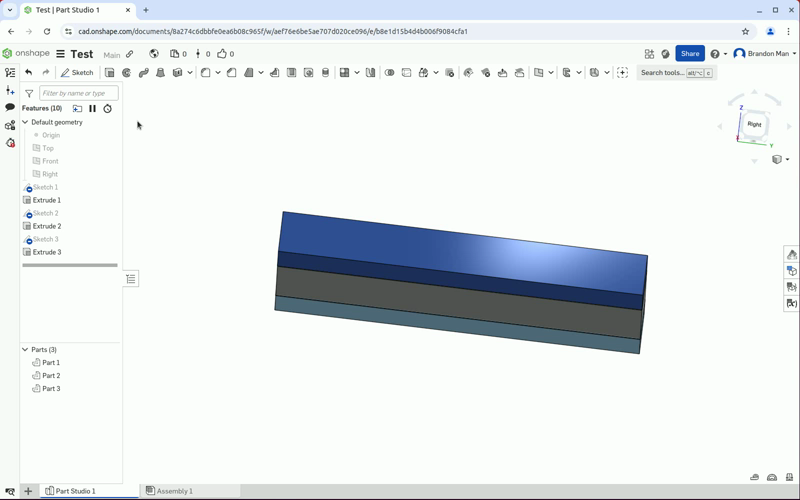
key(right, 3)
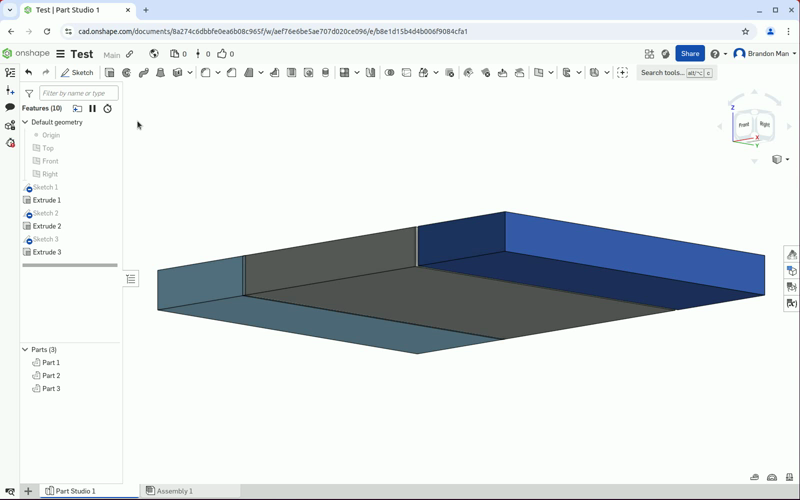
key(down, 3)
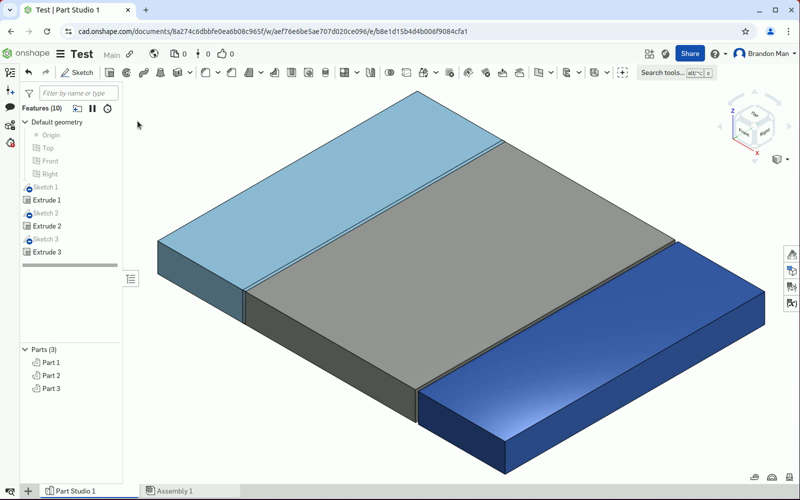
mouse_move(73, 189)
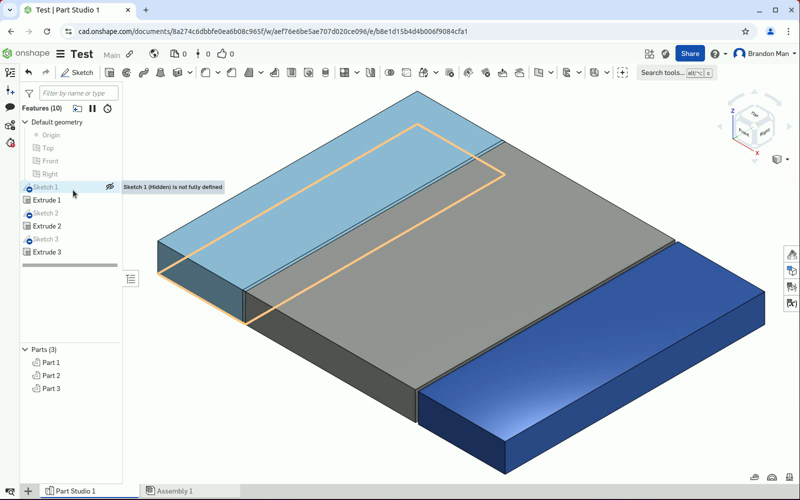
click(73, 189)